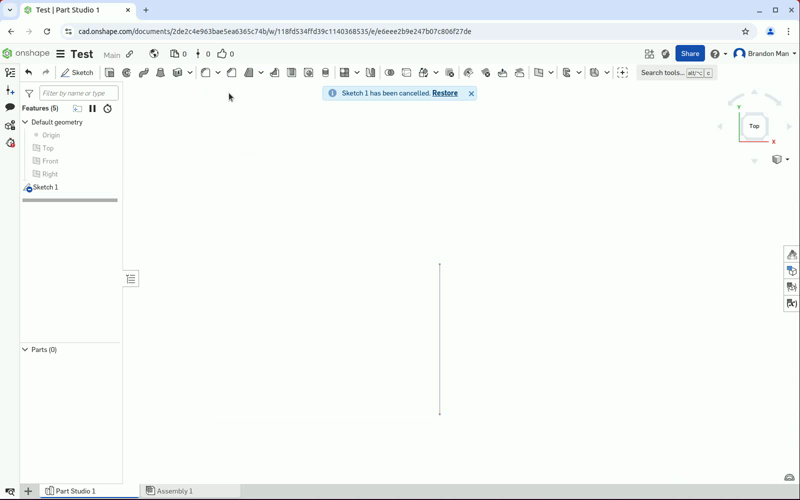
key(shift+h)
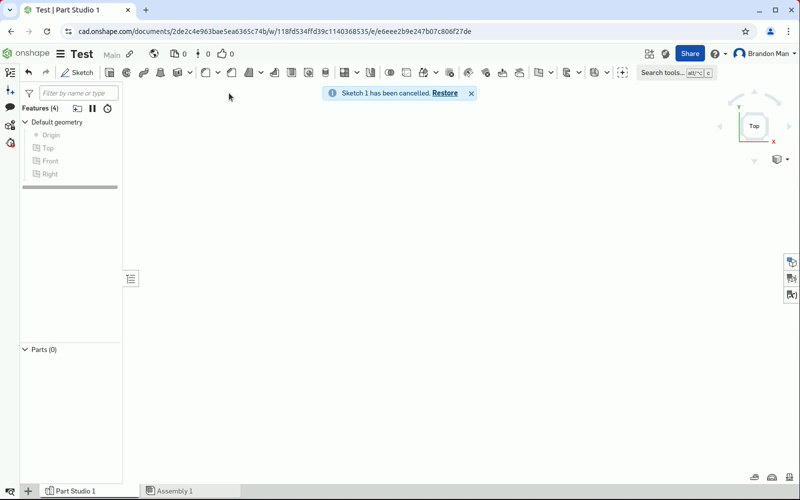
mouse_move(73, 352)
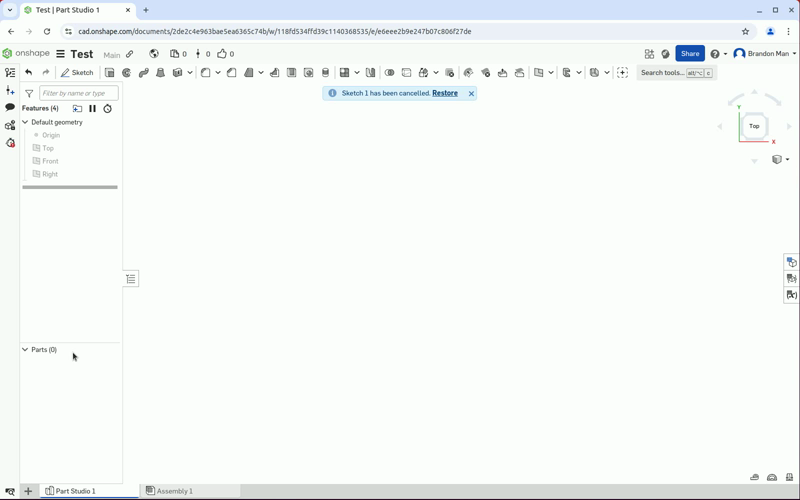
key(y)
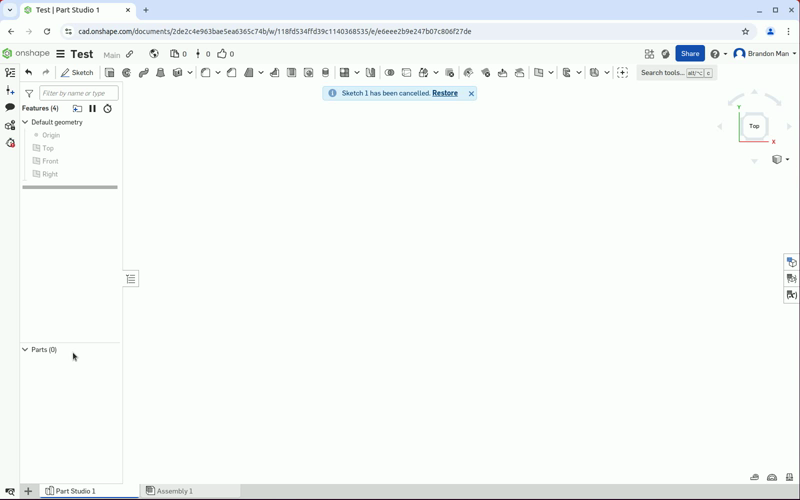
key(shift+p)
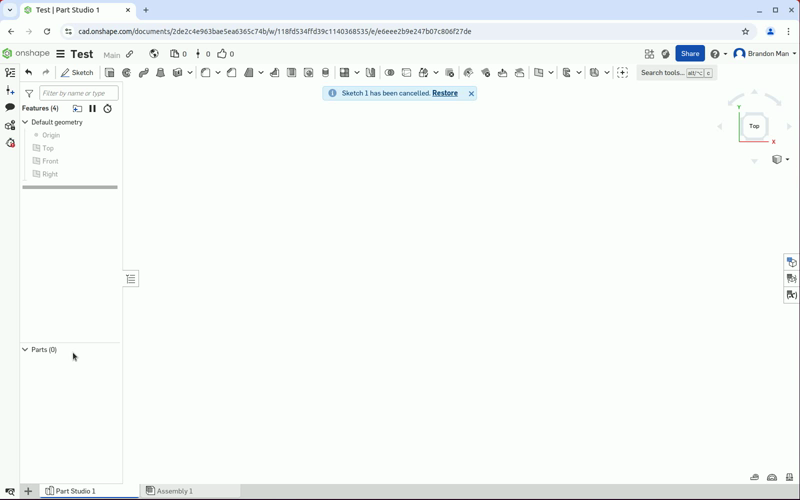
key(space)
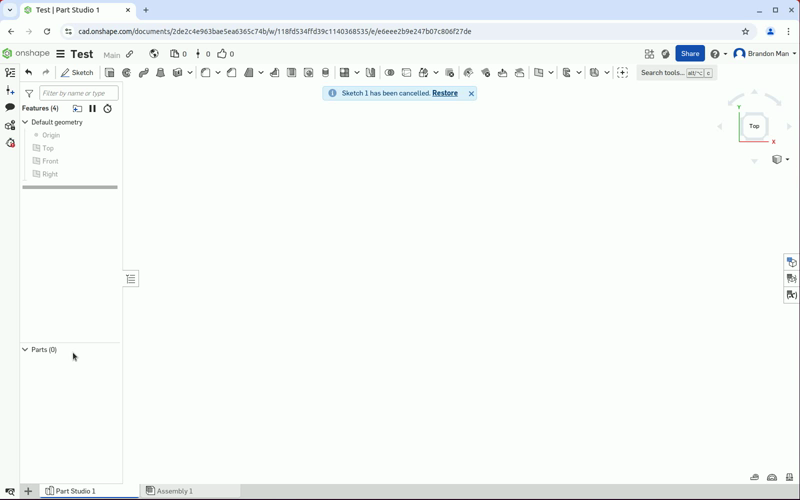
key_down(shift)
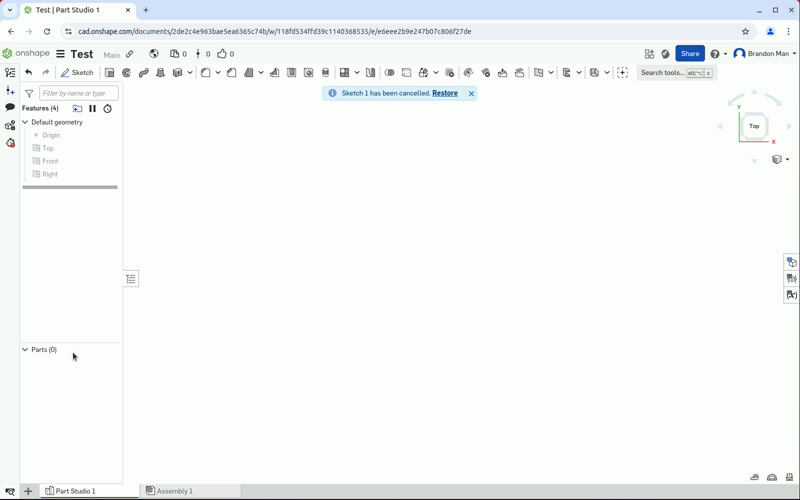
key(up)
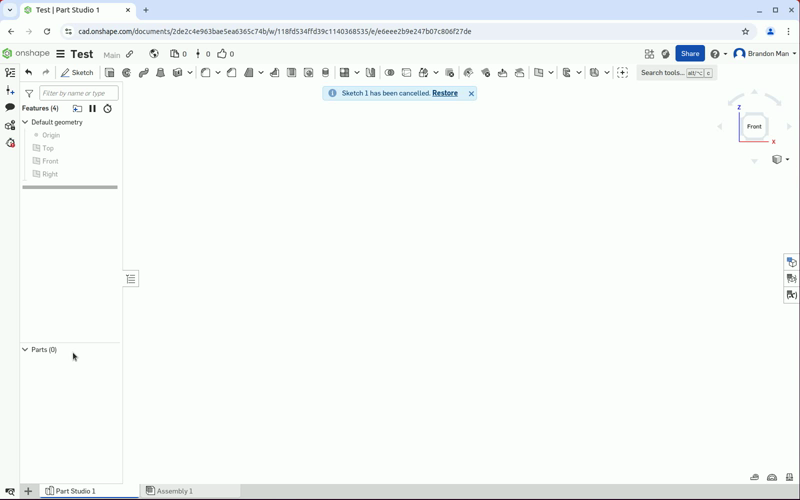
key_up(shift)
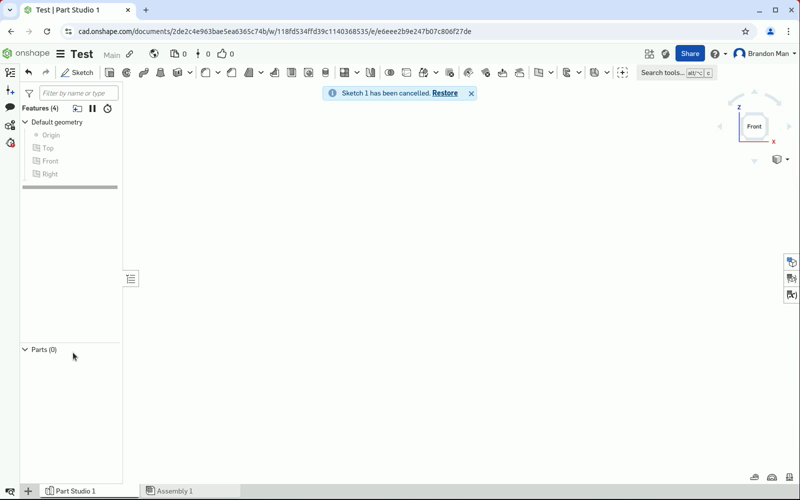
mouse_move(73, 352)
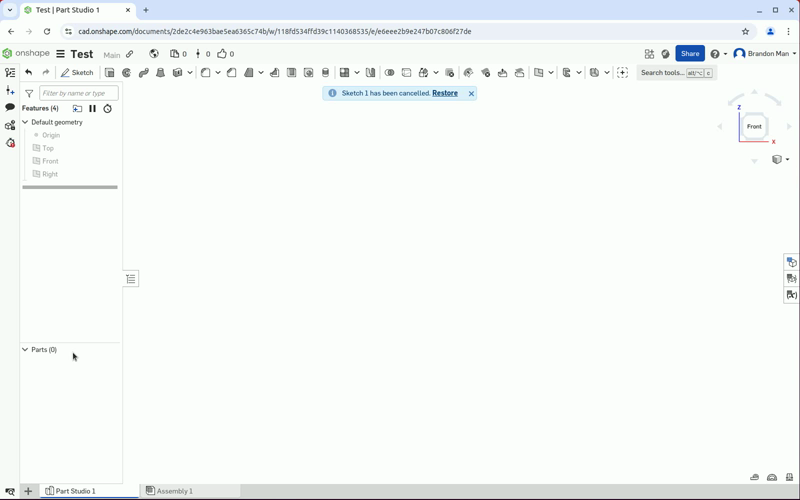
key(shift+y)
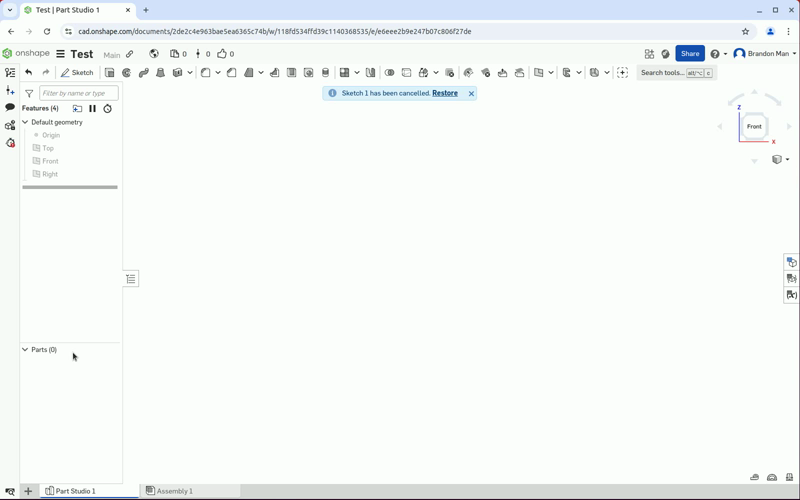
key(shift+s)
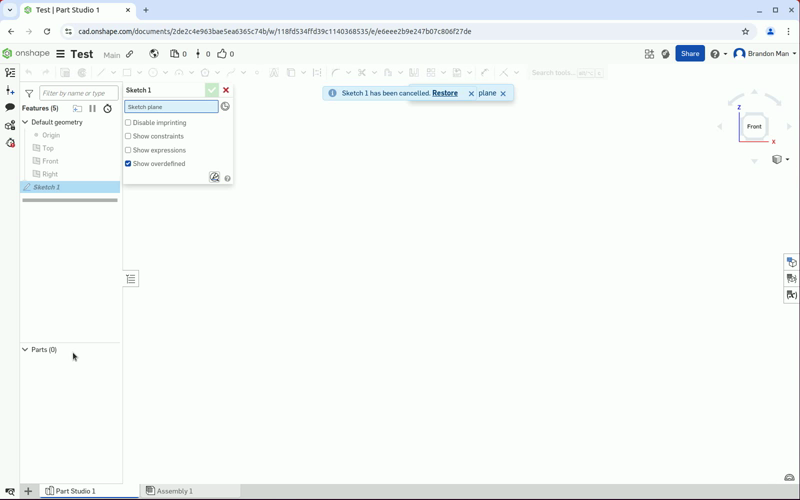
mouse_move(73, 163)
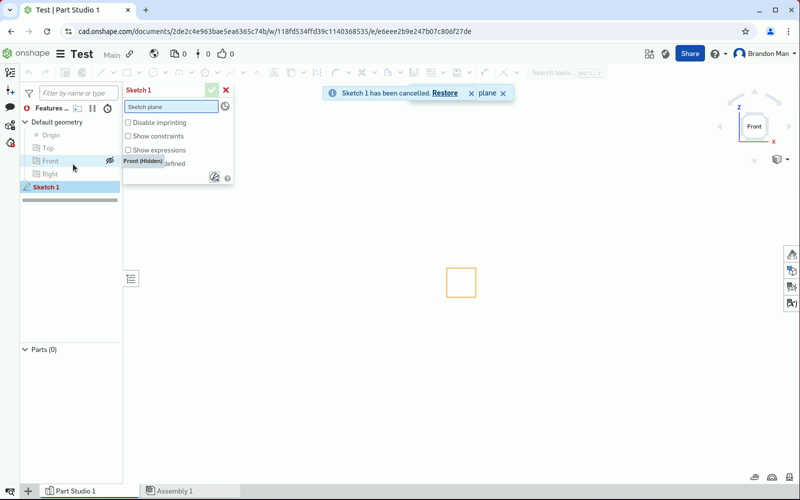
click(73, 163)
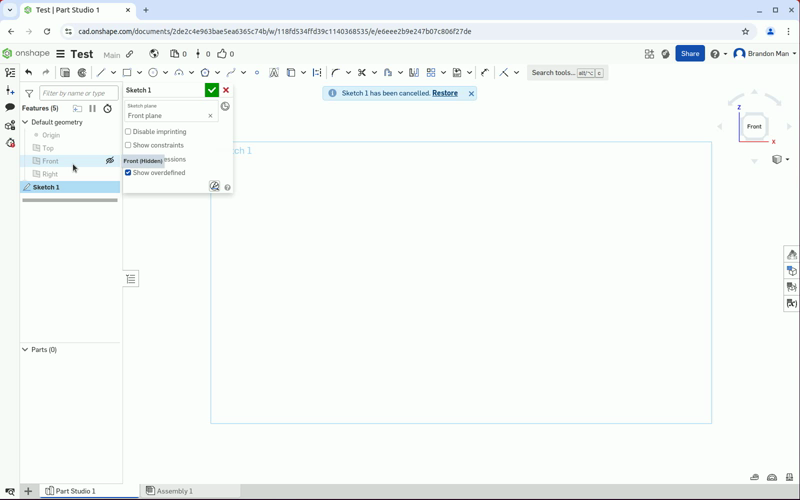
mouse_move(73, 352)
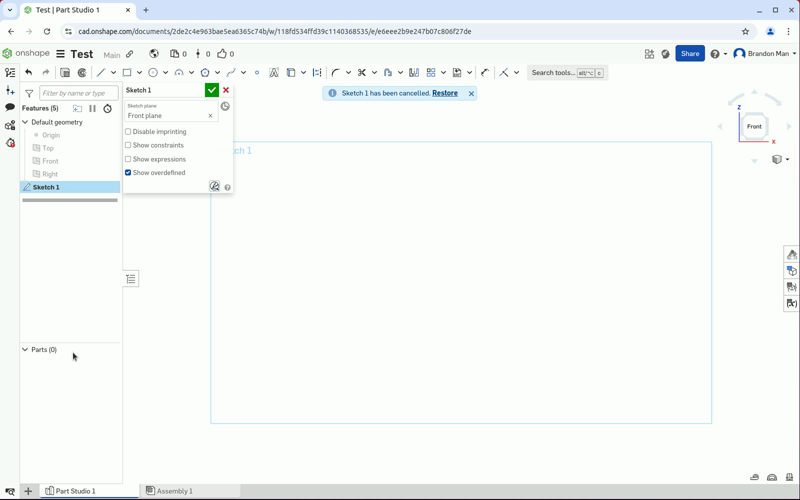
key(y)
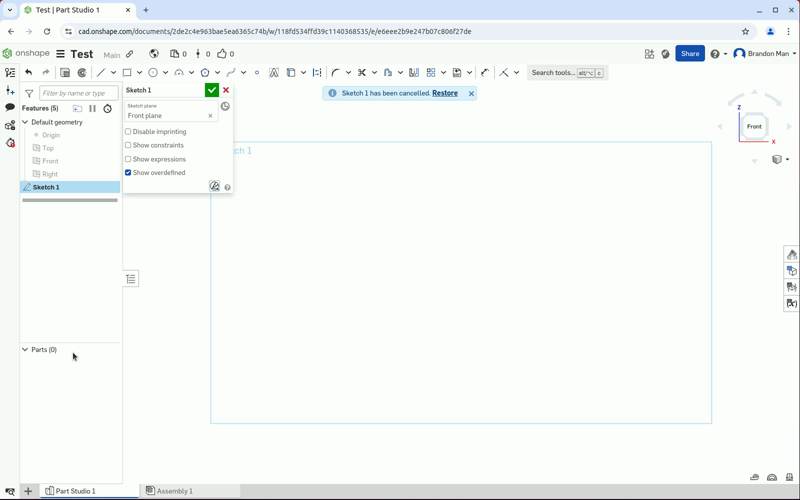
key(l)
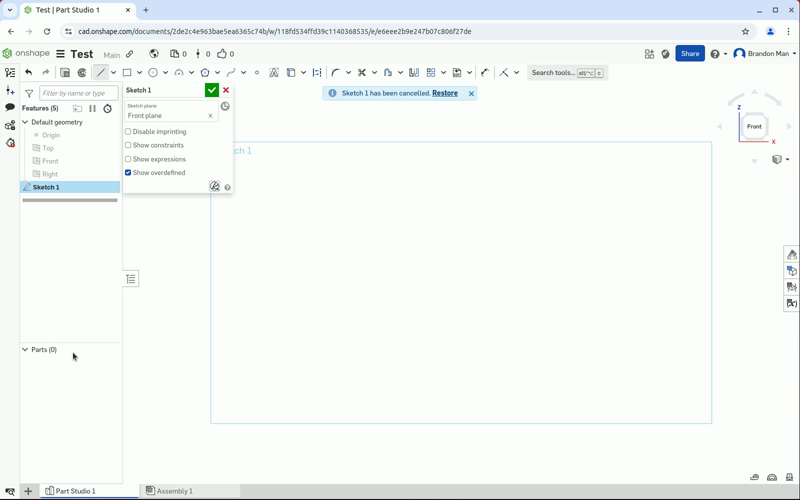
key_down(shift)
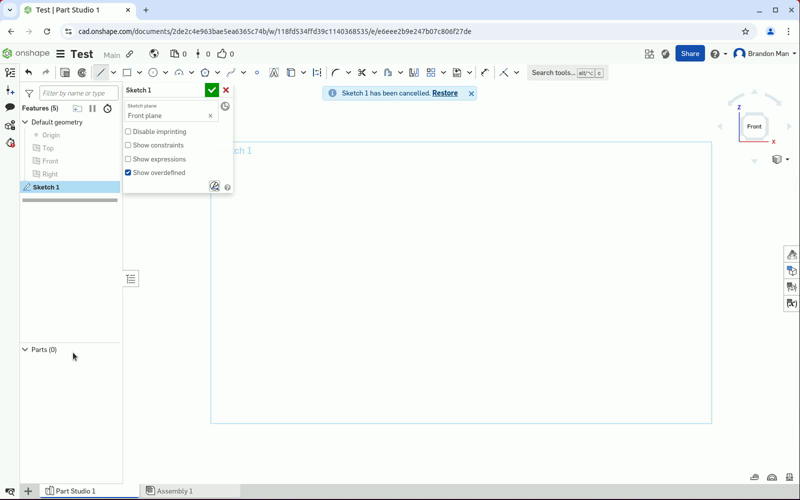
mouse_move(460, 282)
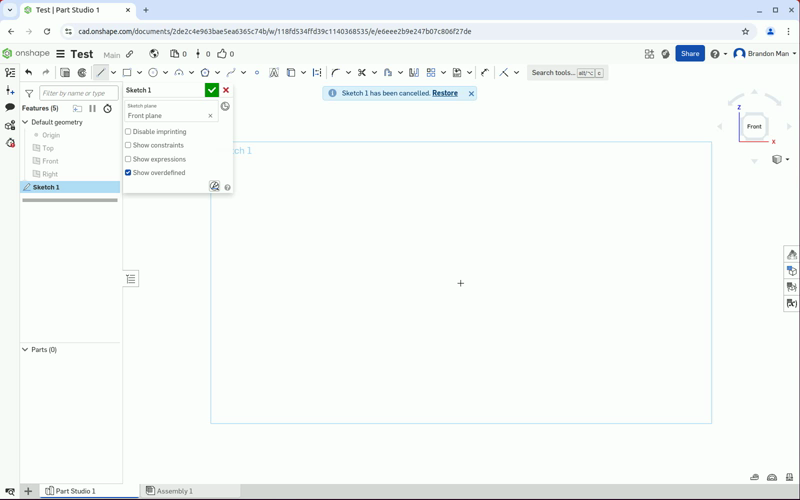
click(460, 282)
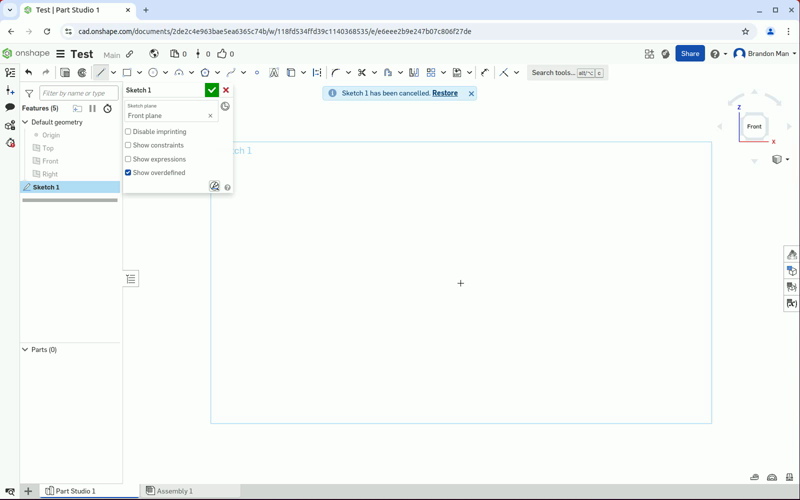
key_up(shift)
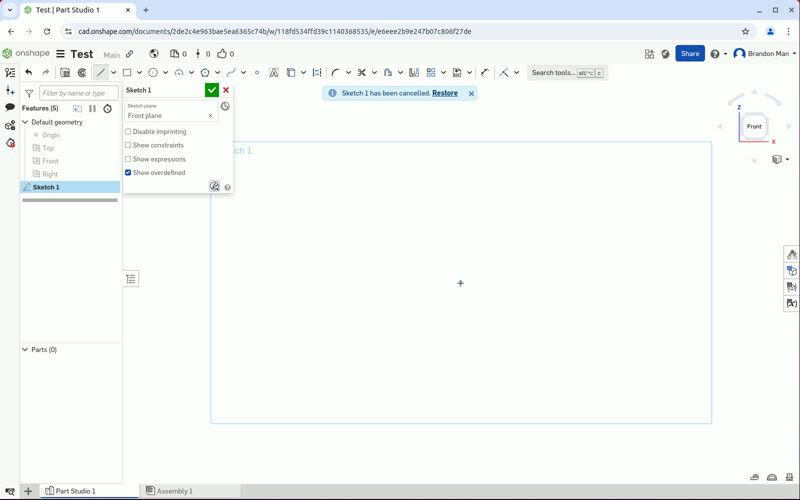
key_down(shift)
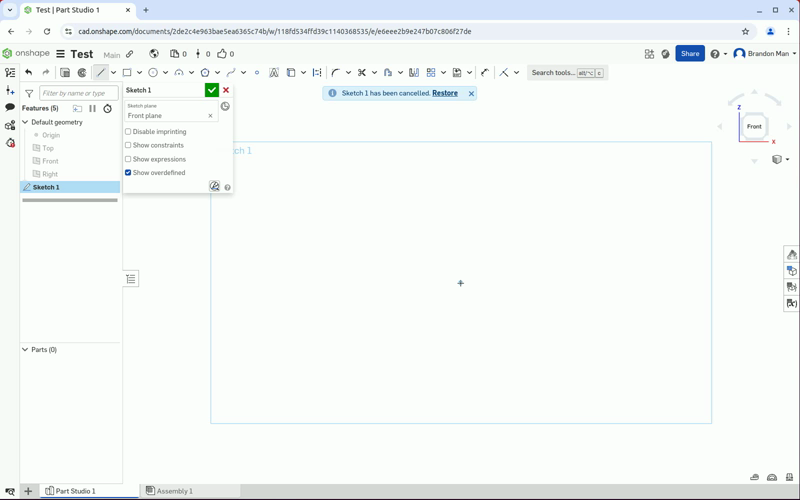
mouse_move(573, 282)
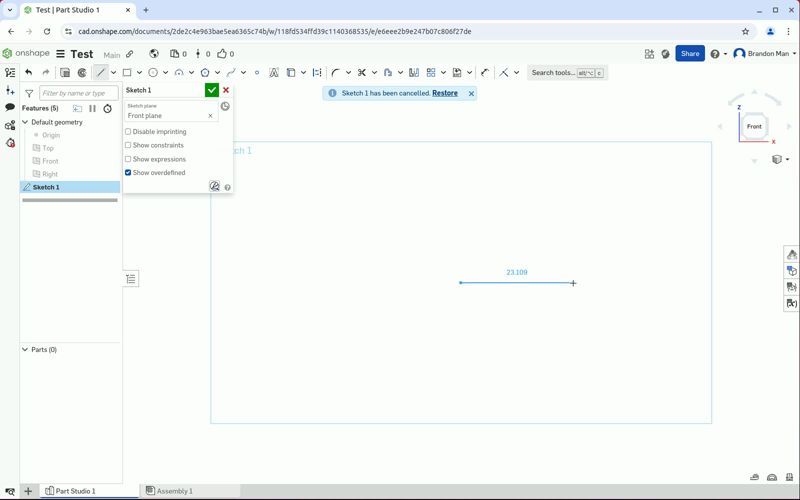
click(573, 282)
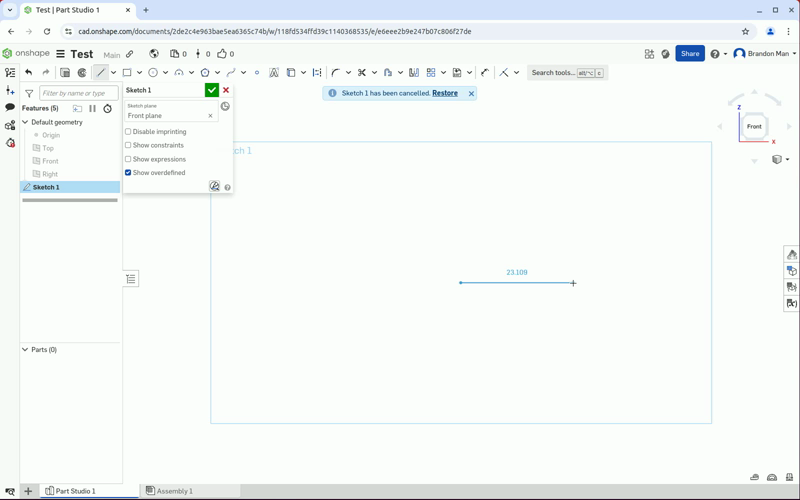
key_up(shift)
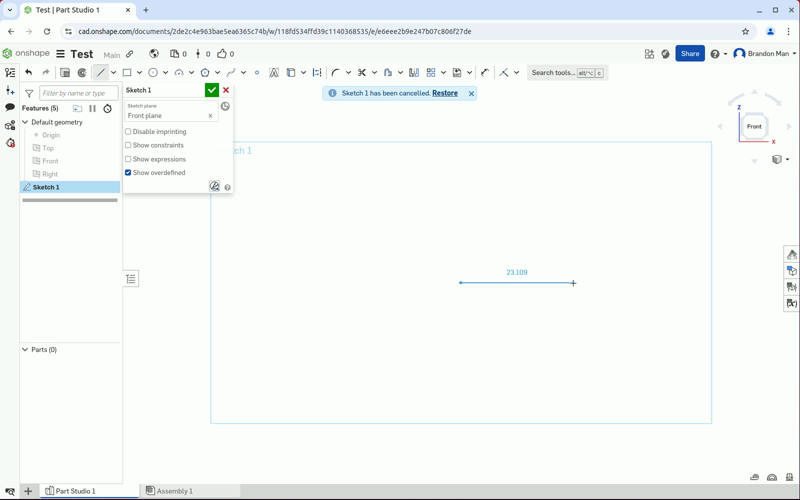
key_down(shift)
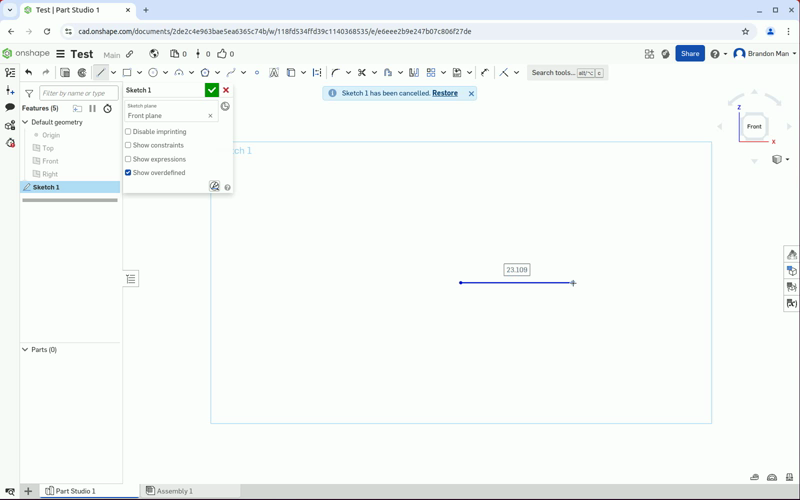
mouse_move(573, 204)
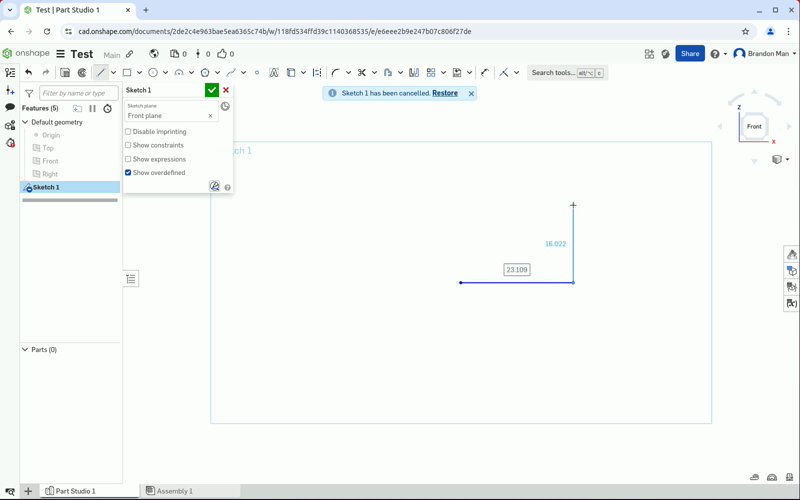
click(573, 204)
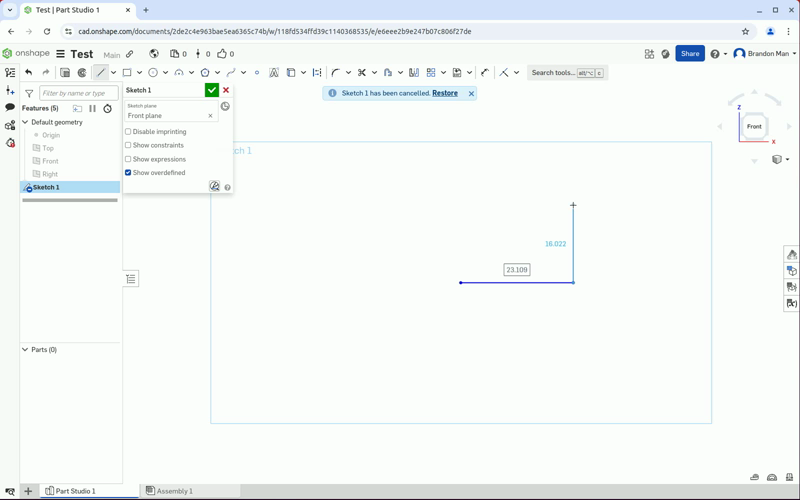
key_up(shift)
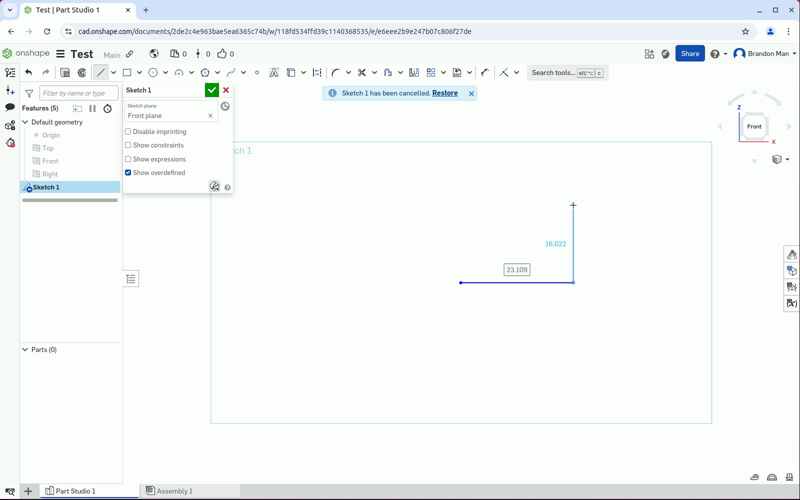
key_down(shift)
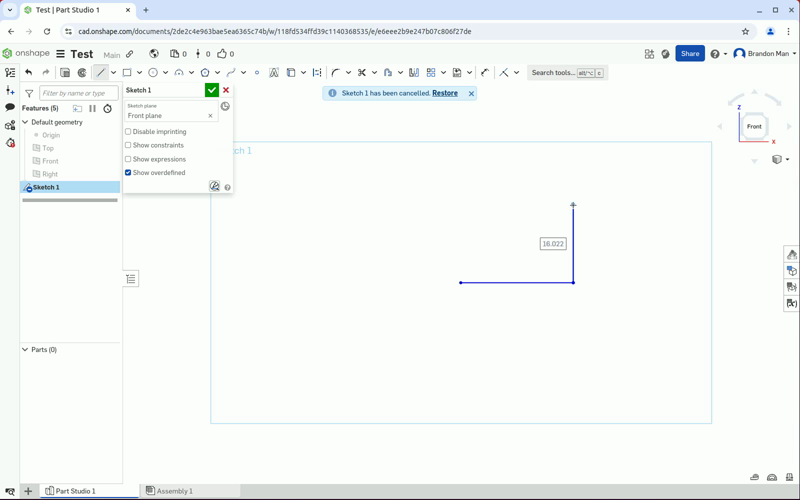
mouse_move(460, 204)
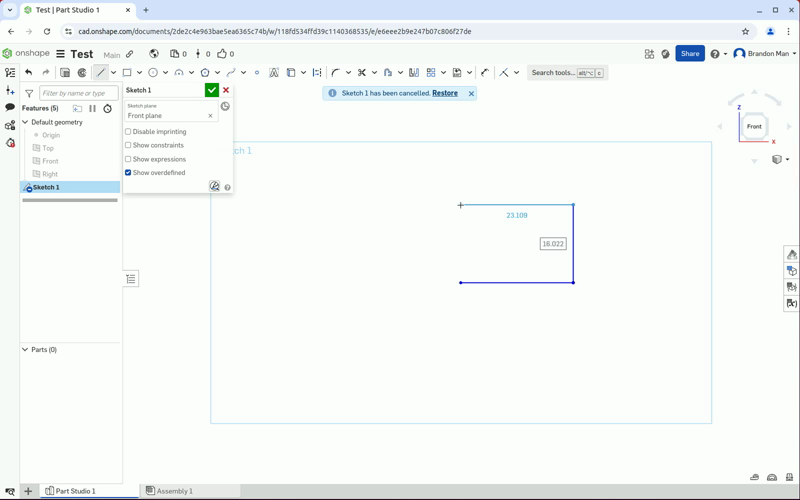
click(460, 204)
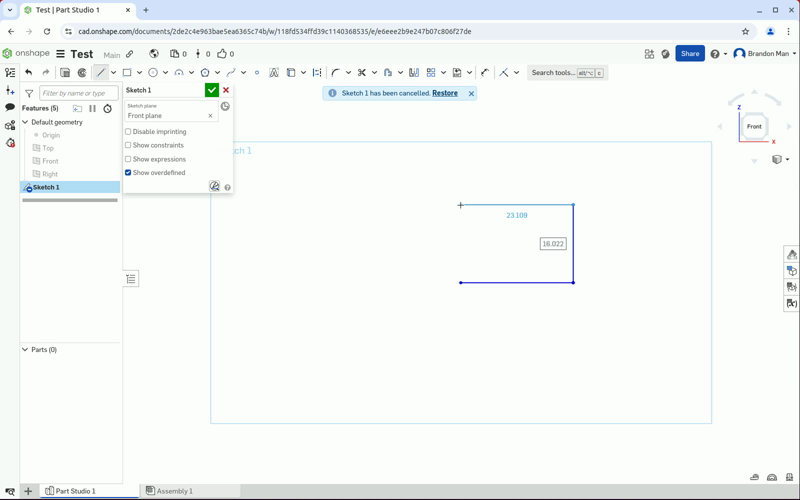
key_up(shift)
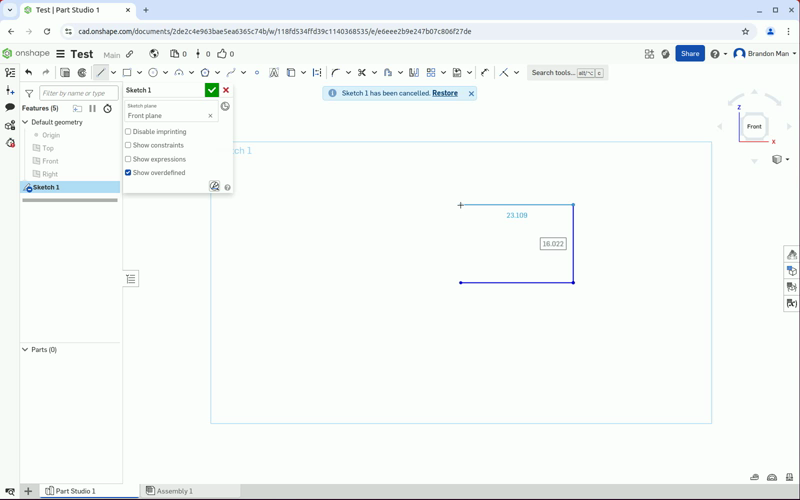
key_down(shift)
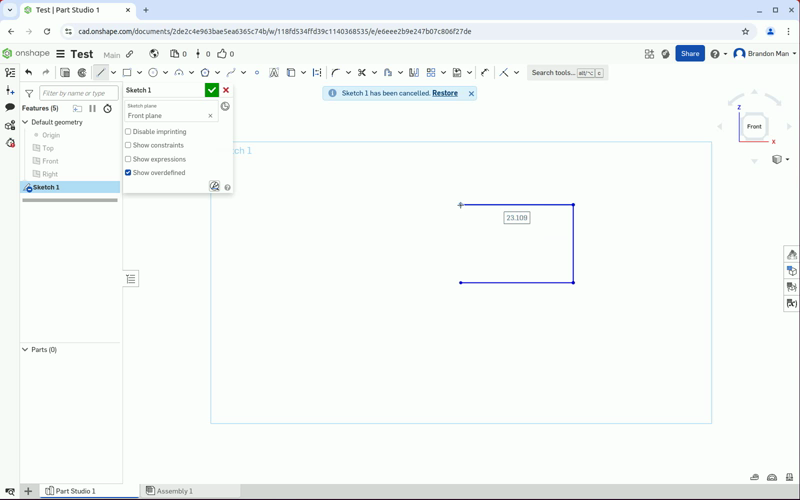
mouse_move(460, 282)
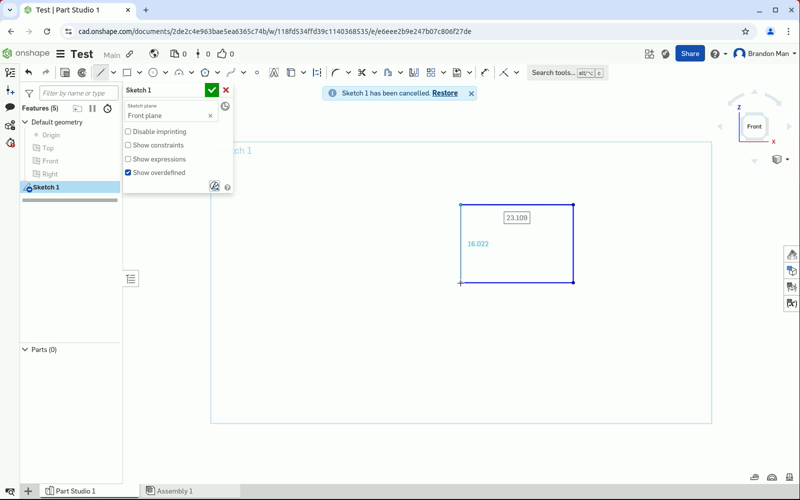
key_up(shift)
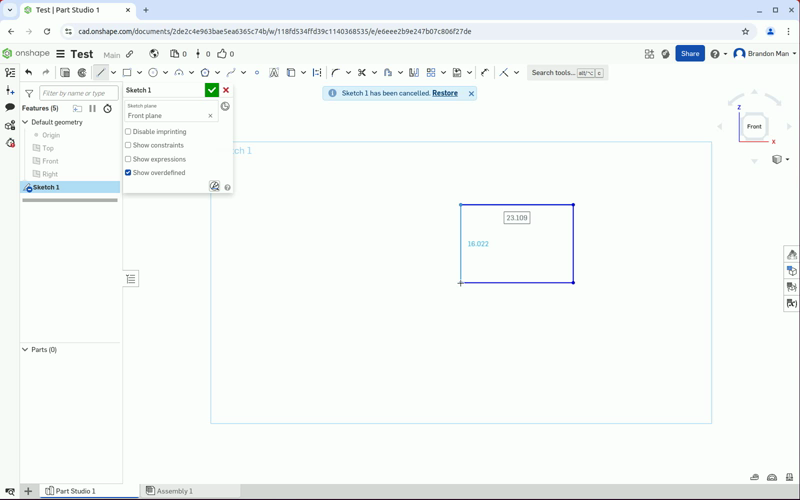
click(460, 282)
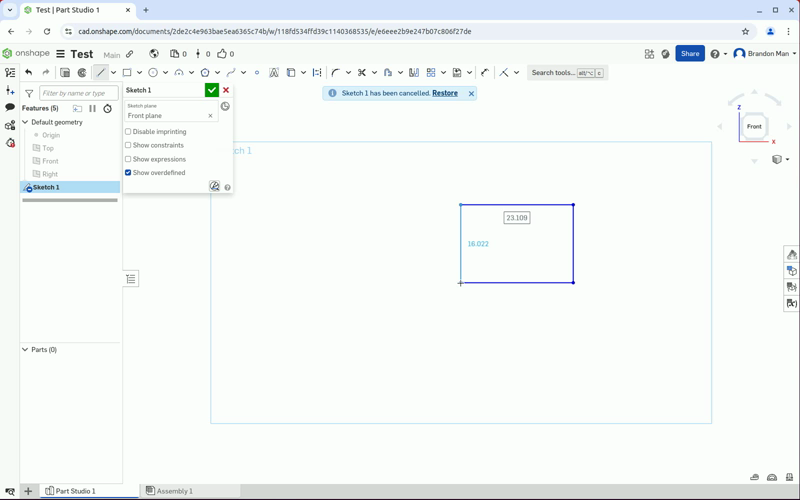
key(esc)
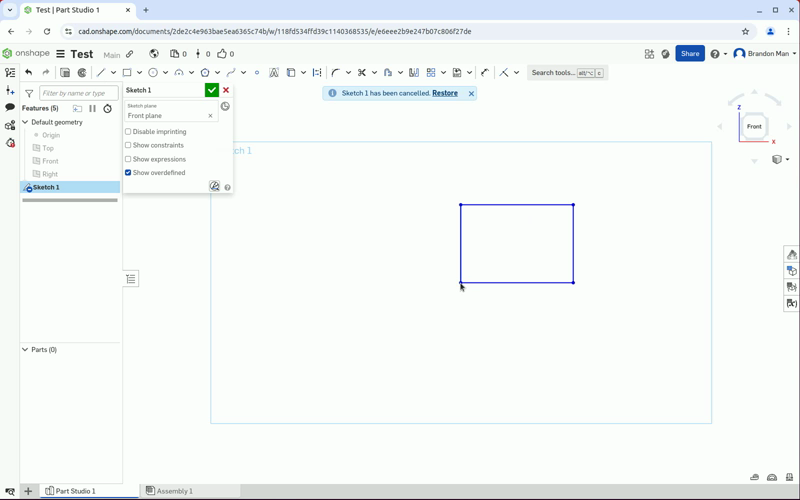
mouse_move(558, 212)
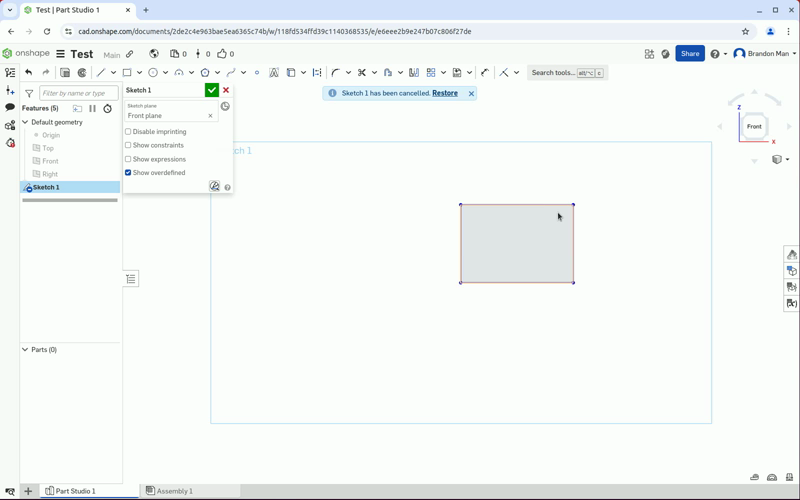
click(558, 212)
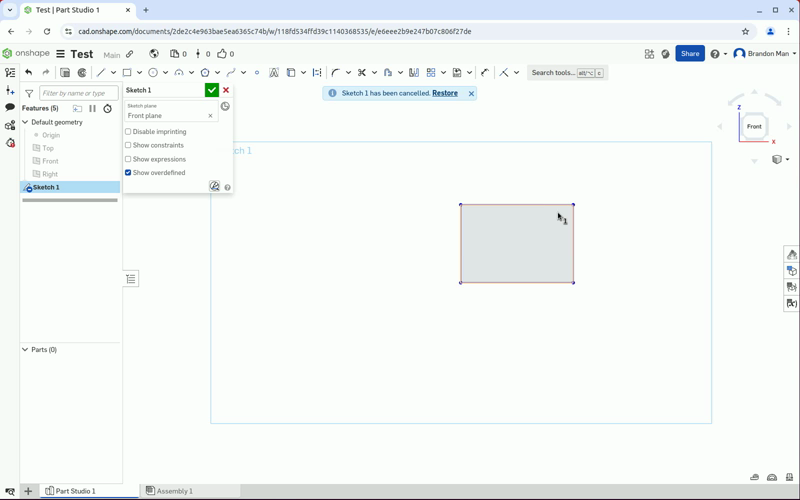
mouse_move(73, 352)
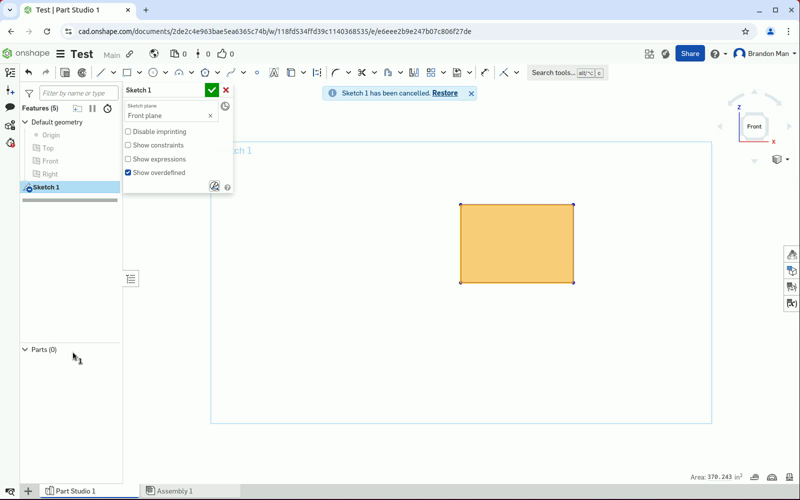
key(shift+y)
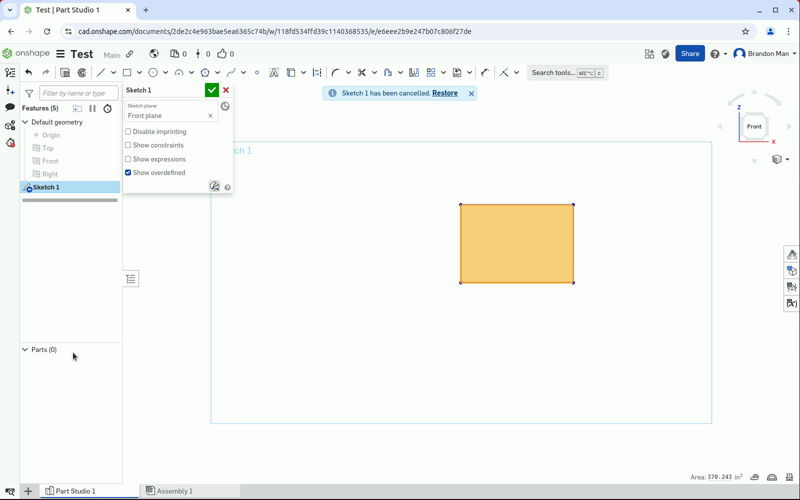
key(shift+e)
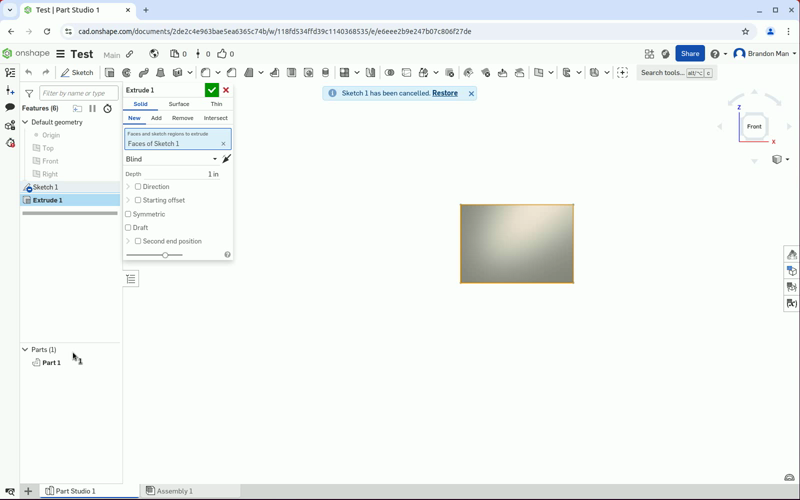
mouse_move(143, 106)
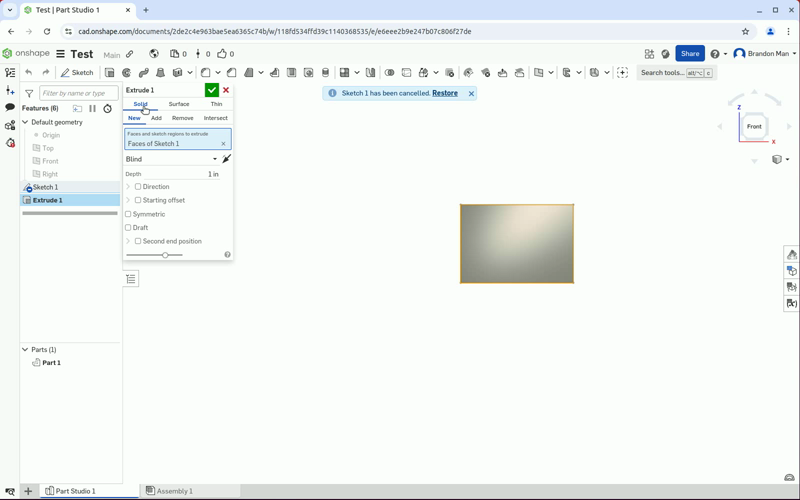
click(143, 106)
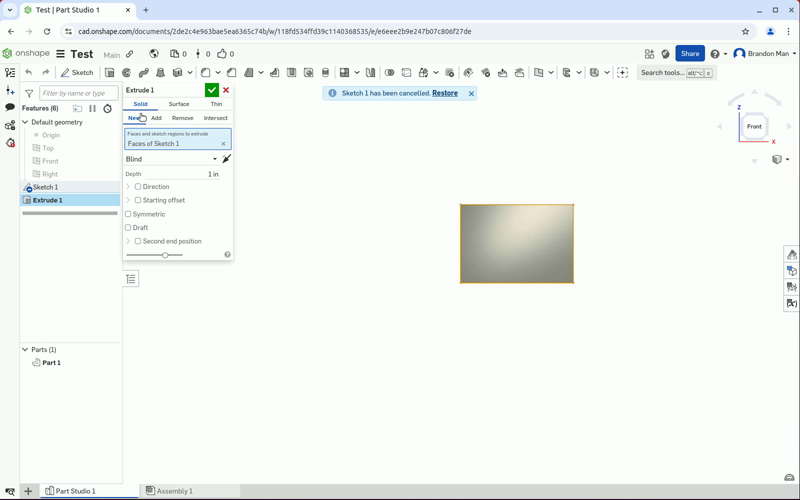
mouse_move(137, 120)
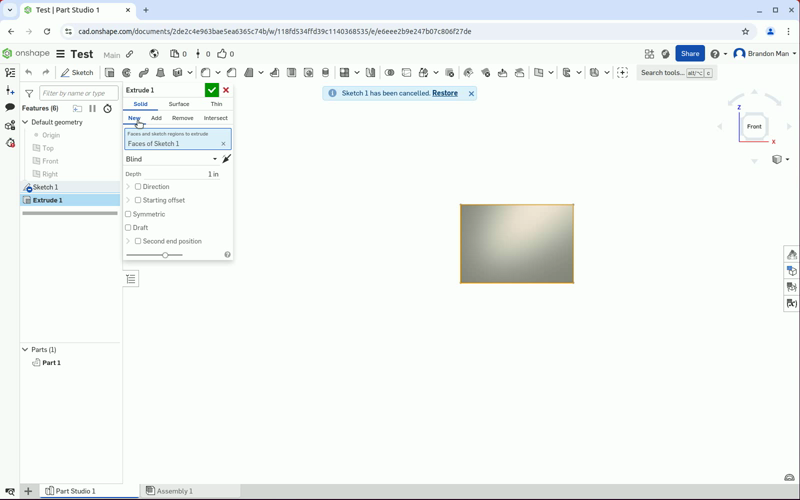
click(137, 120)
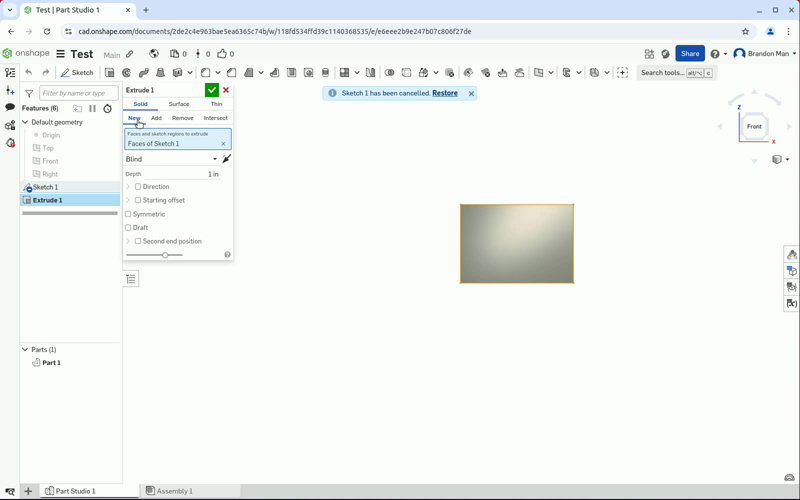
key(tab, 4)
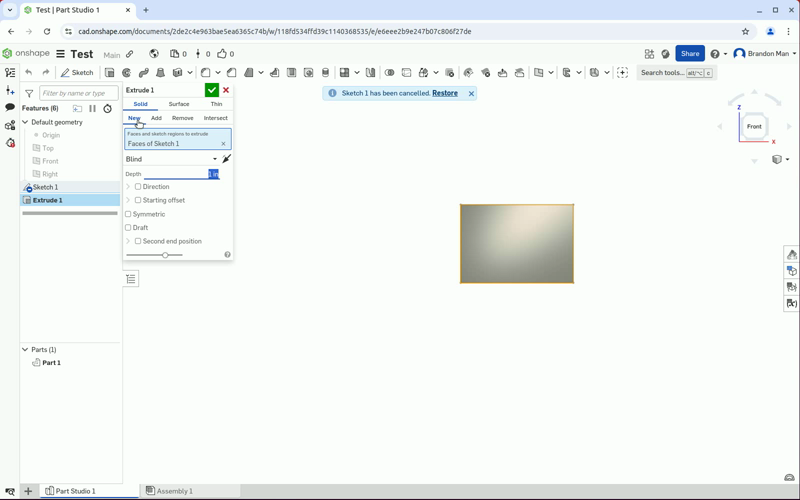
text(0.241)
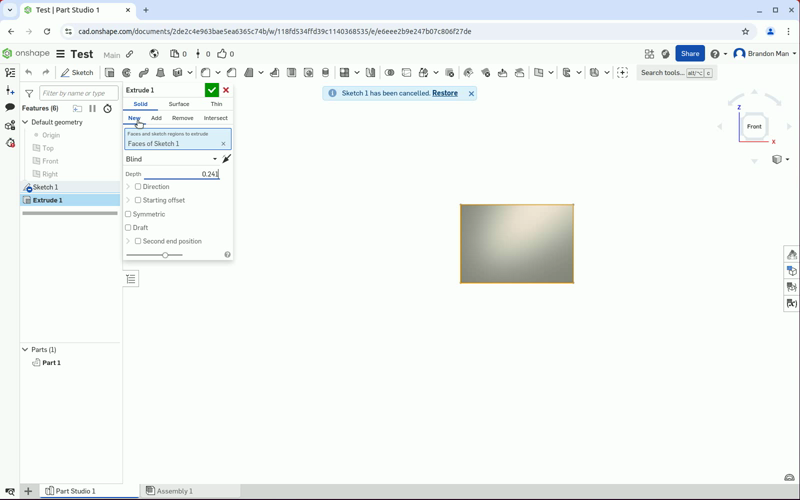
key(enter)
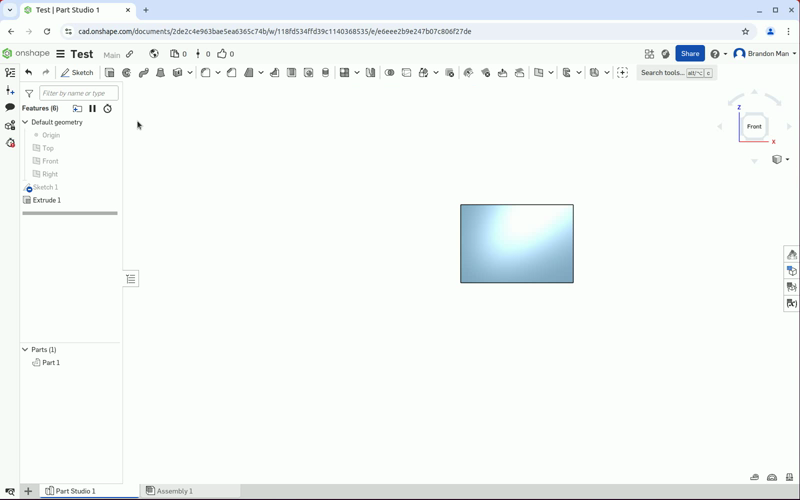
key(shift+h)
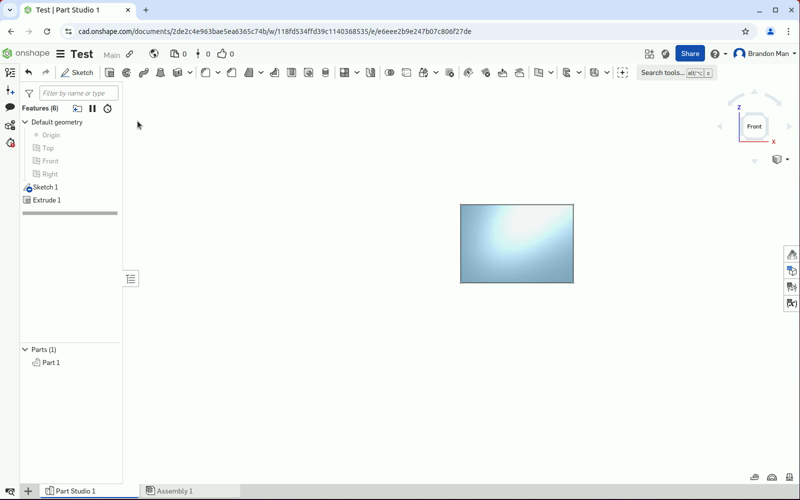
key(shift+h)
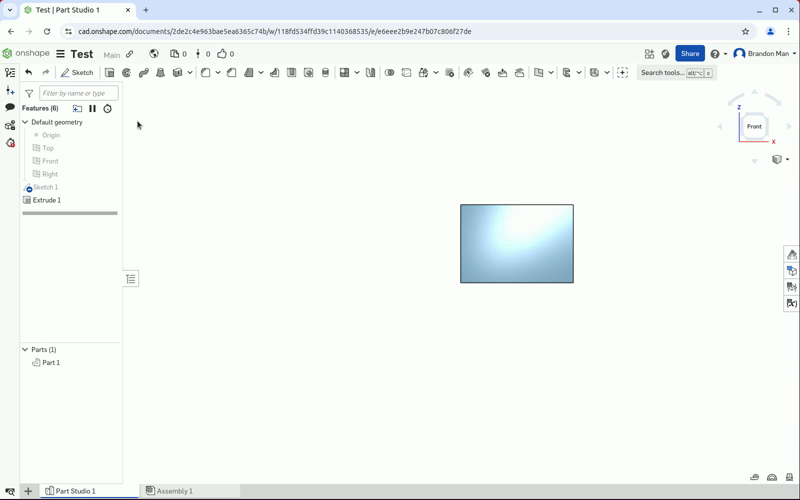
mouse_move(73, 189)
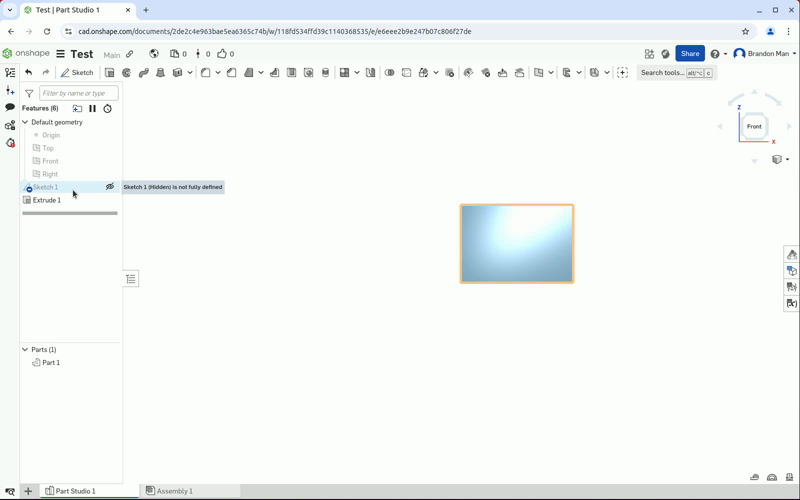
click(73, 189)
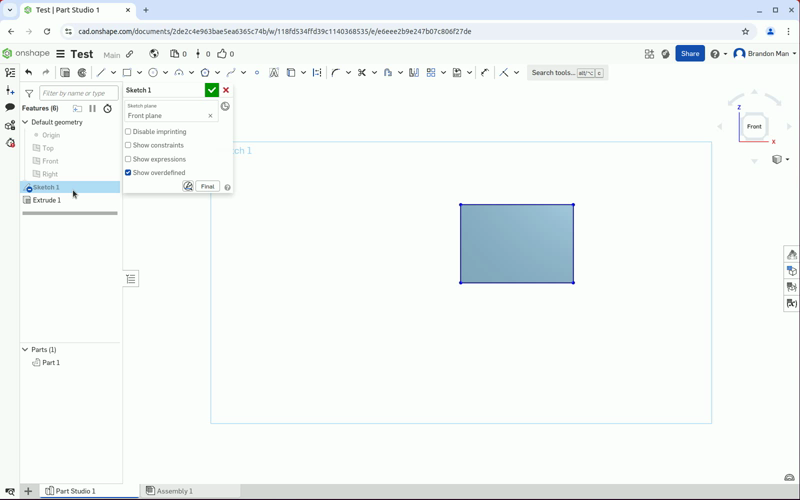
mouse_move(229, 92)
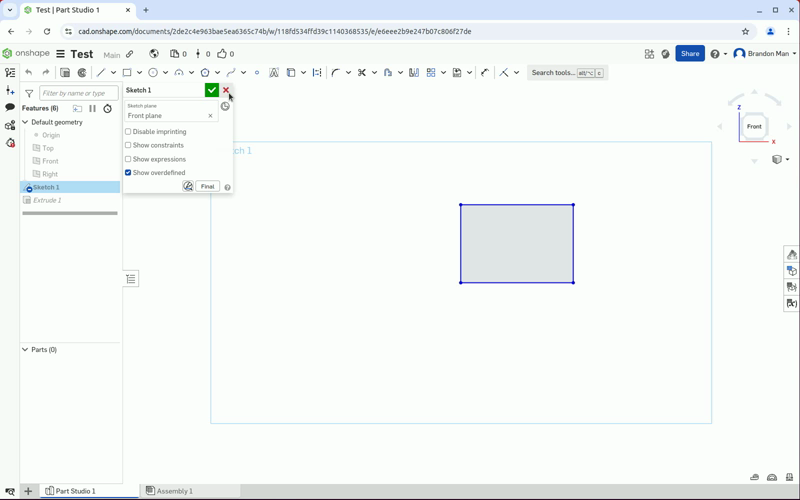
click(229, 92)
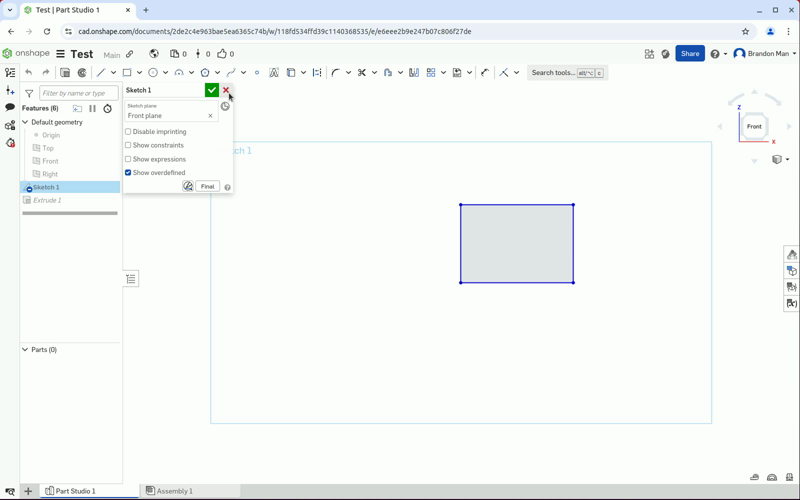
key(shift+s)
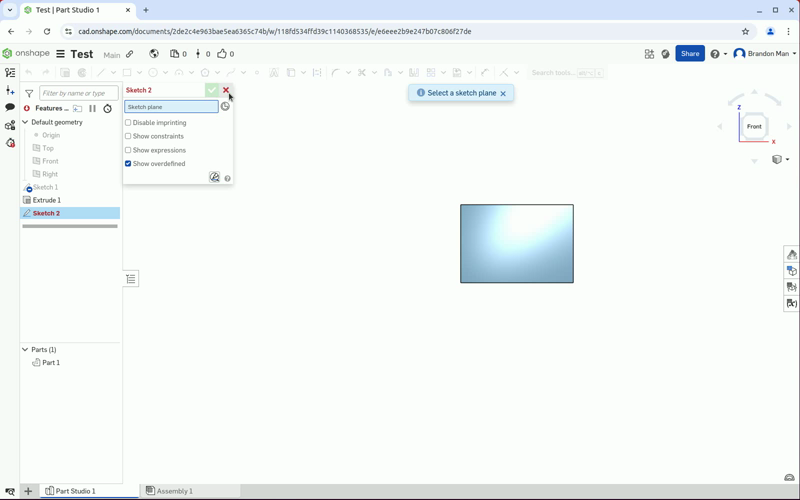
mouse_move(73, 163)
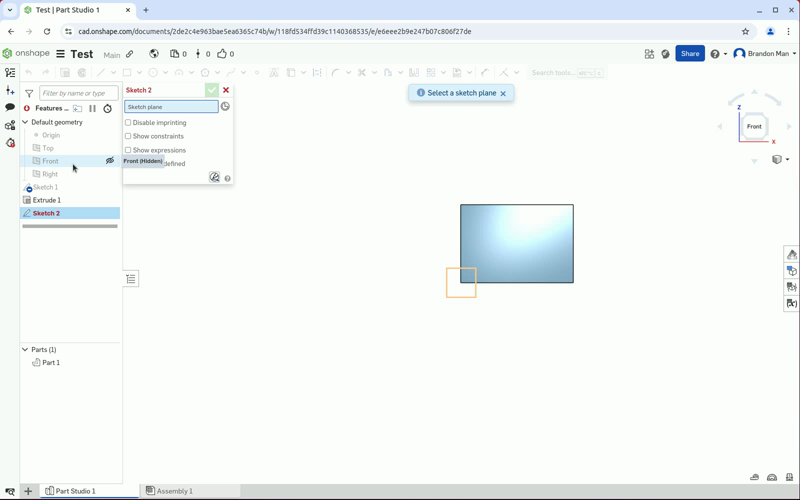
click(73, 163)
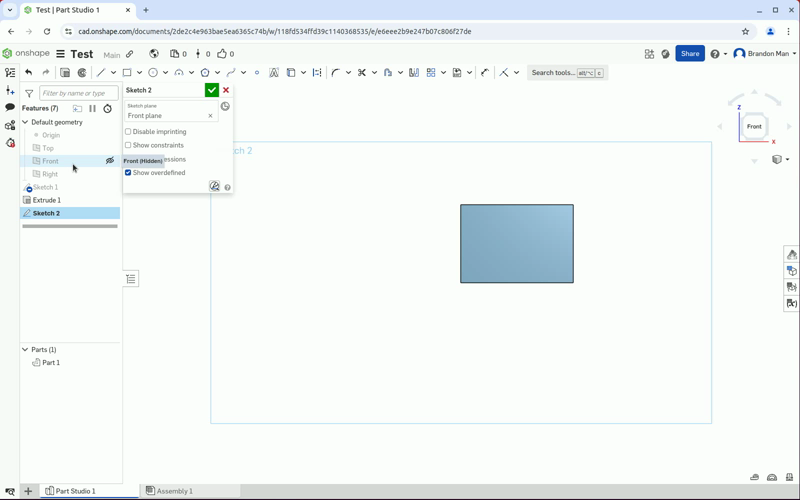
mouse_move(73, 352)
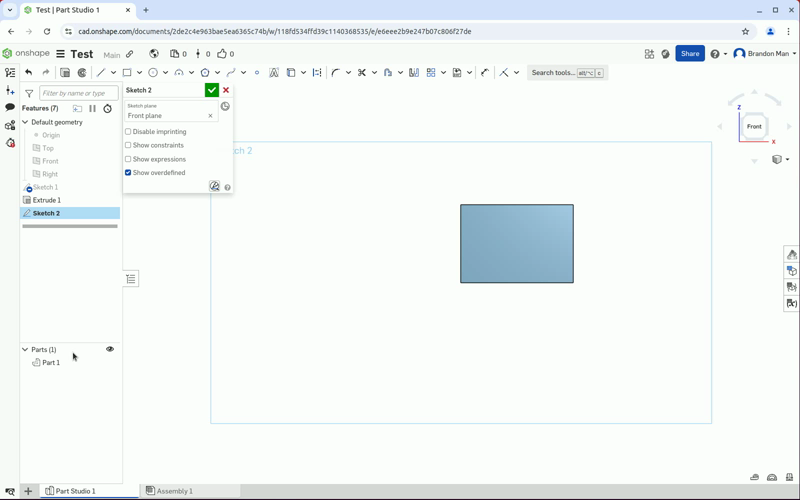
key(y)
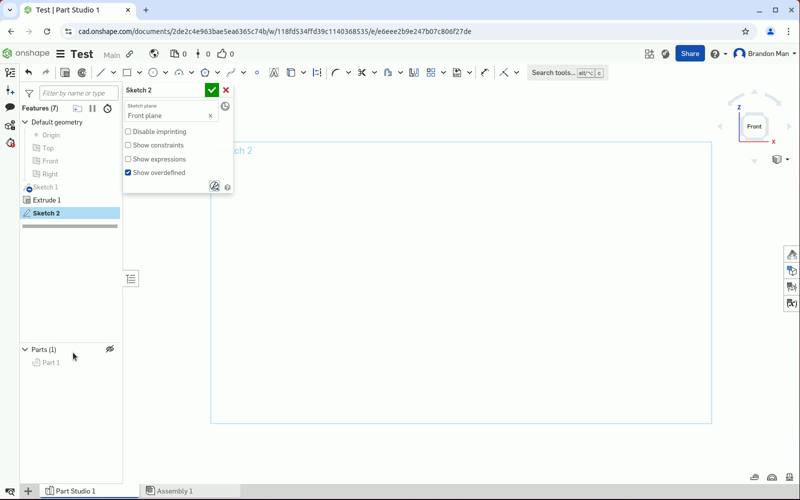
key(l)
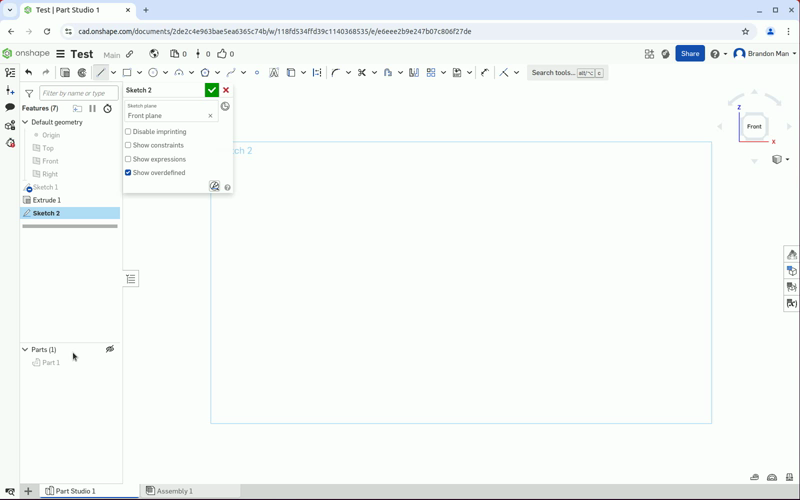
key_down(shift)
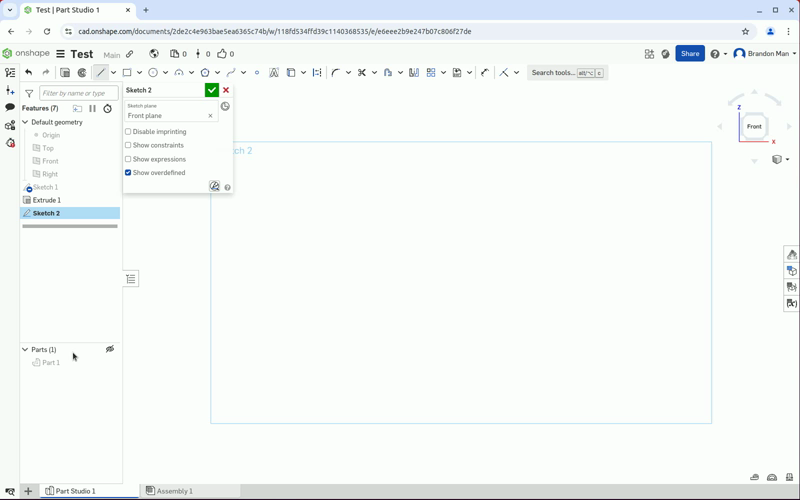
mouse_move(416, 282)
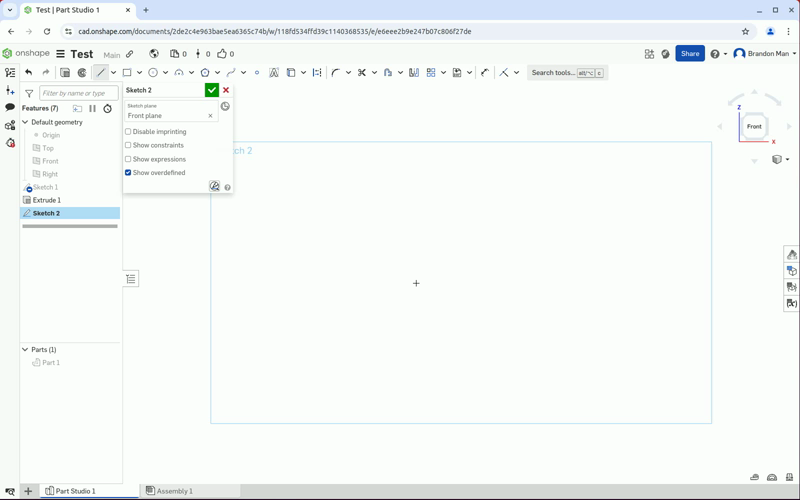
click(416, 282)
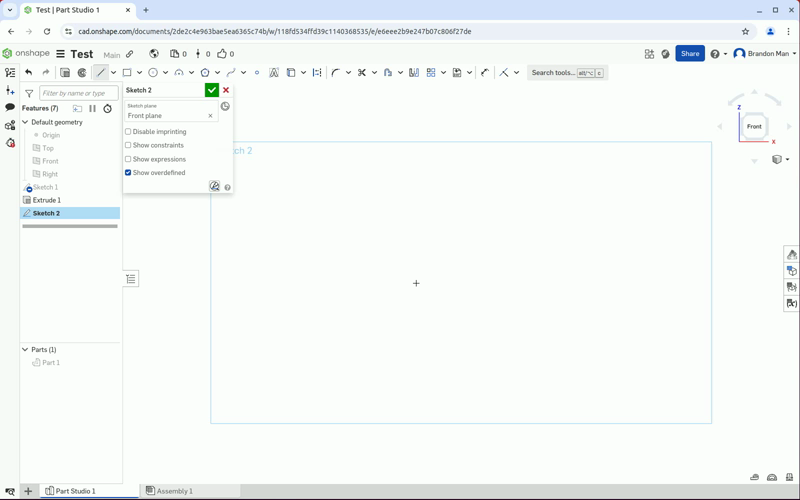
key_up(shift)
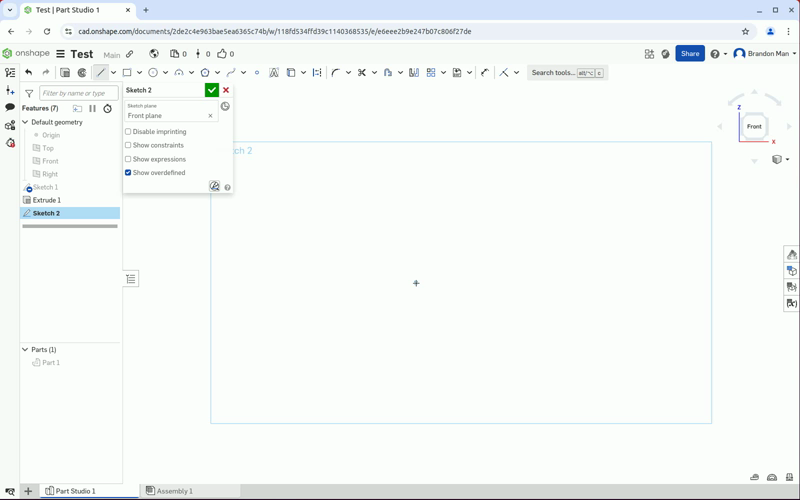
key_down(shift)
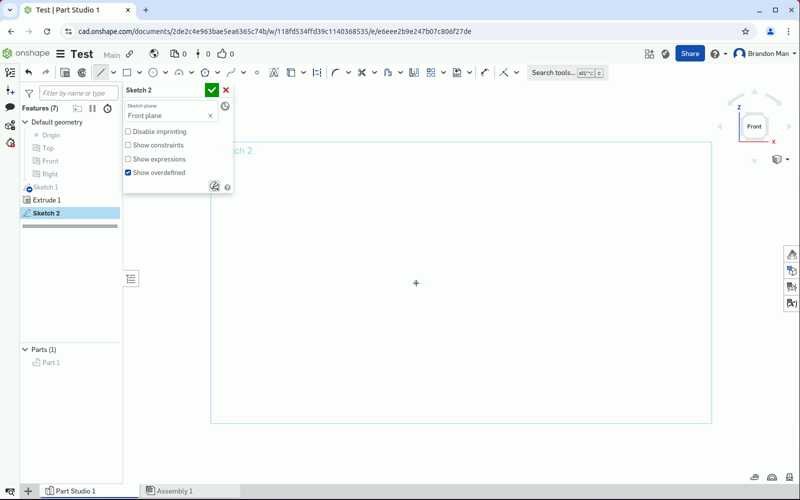
mouse_move(446, 282)
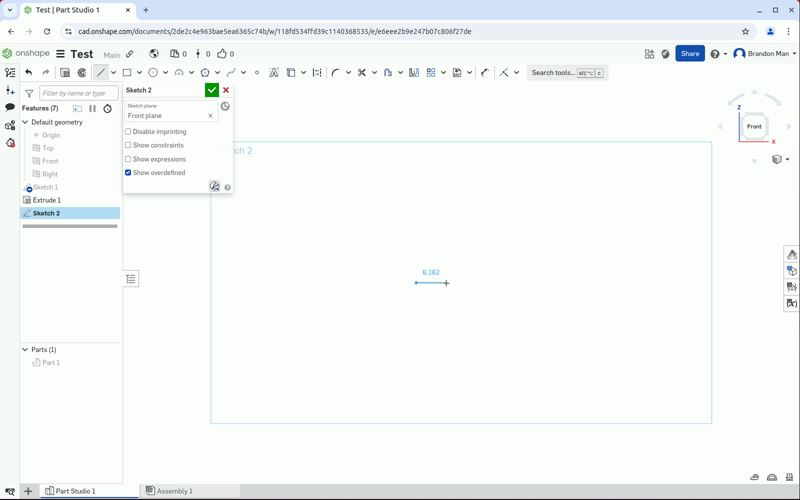
mouse_move(451, 282)
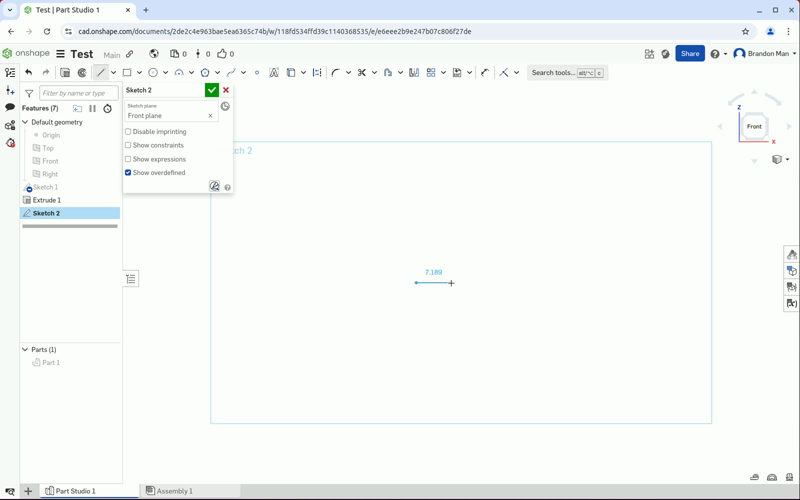
click(451, 282)
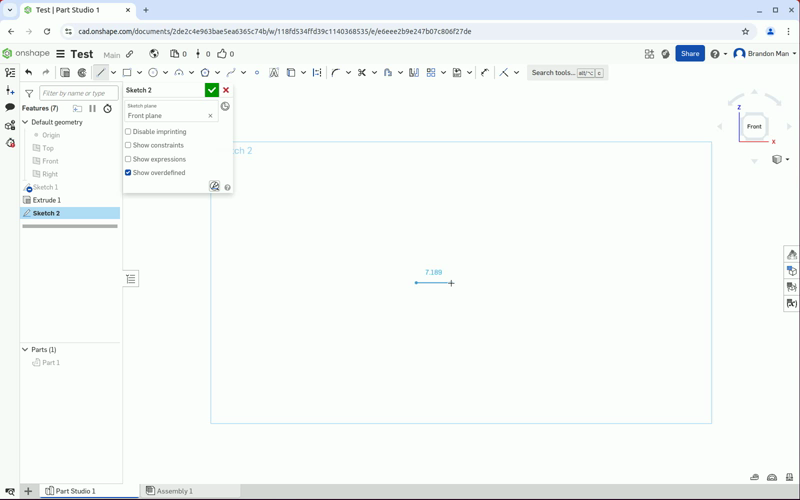
key_up(shift)
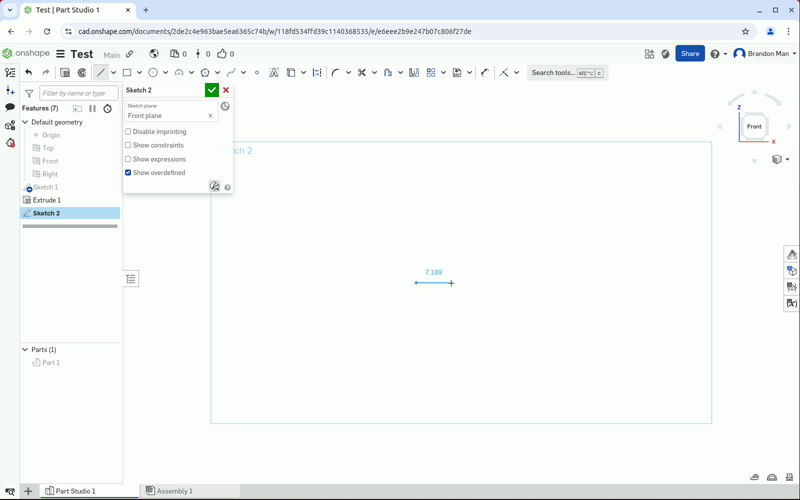
key_down(shift)
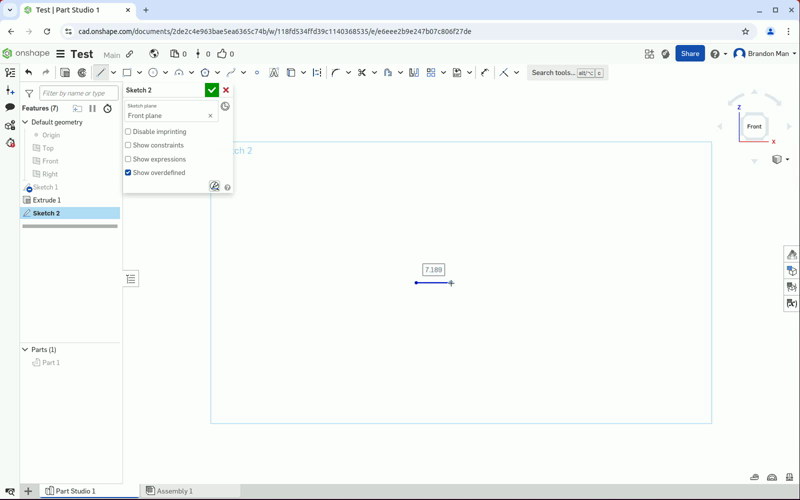
mouse_move(451, 204)
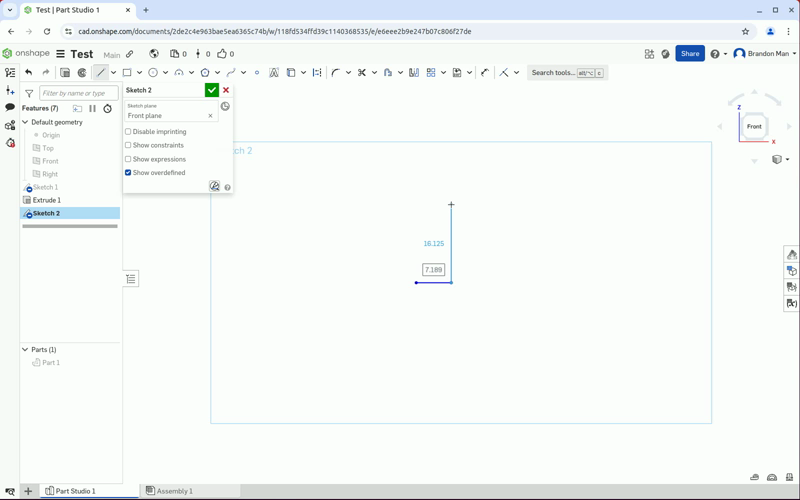
click(451, 204)
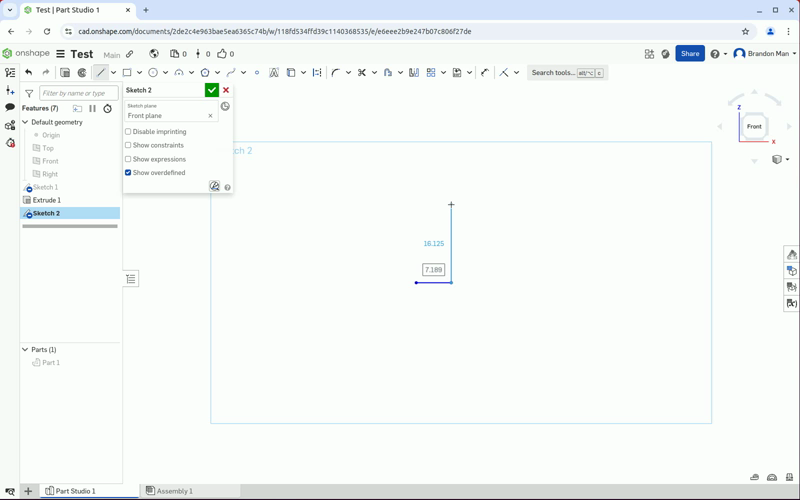
key_up(shift)
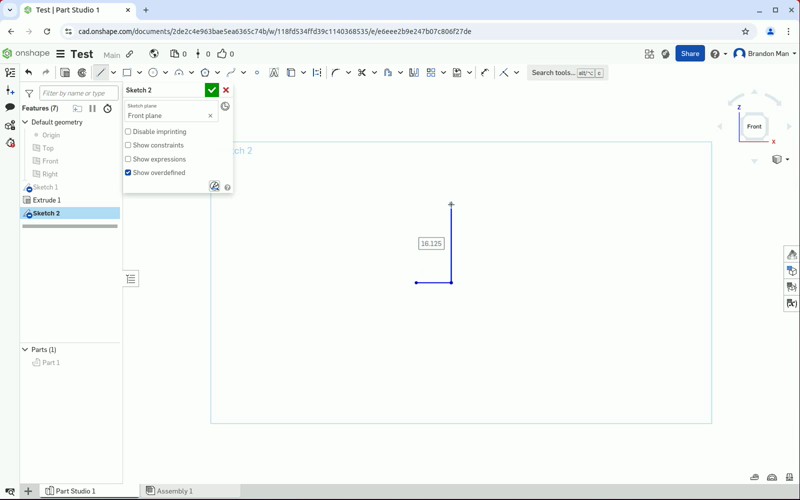
key_down(shift)
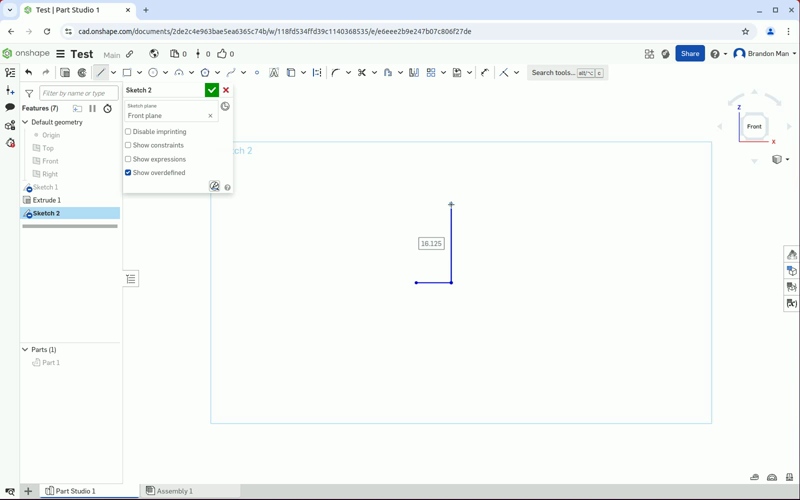
mouse_move(481, 204)
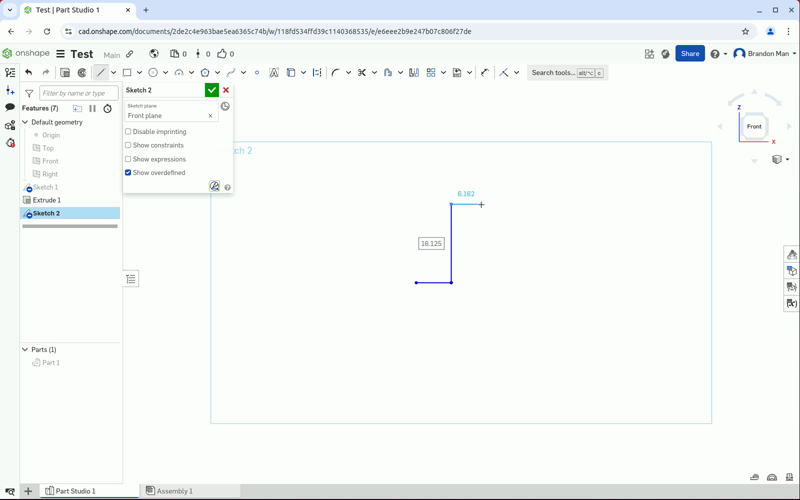
mouse_move(416, 204)
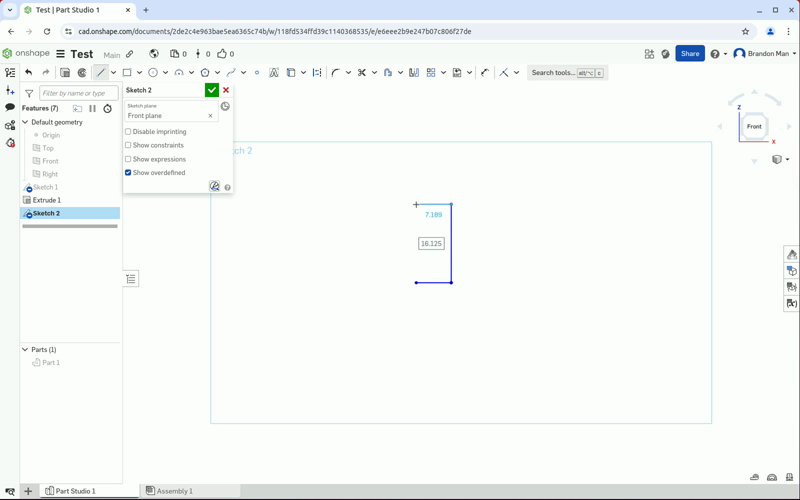
click(416, 204)
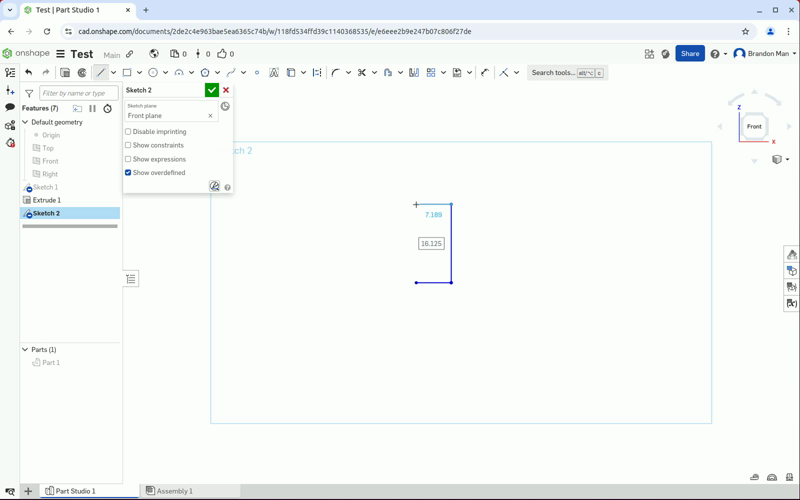
key_up(shift)
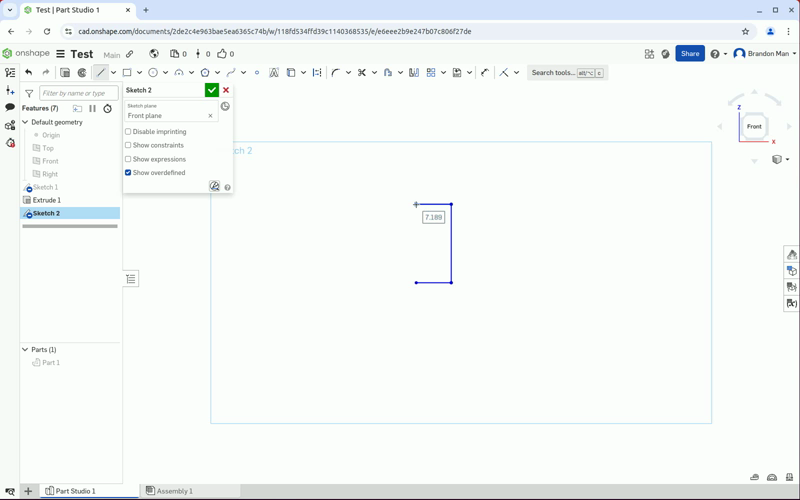
key_down(shift)
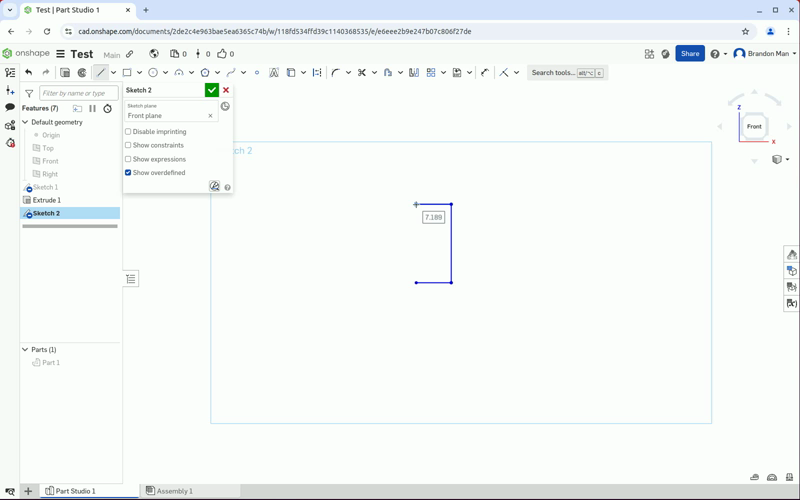
mouse_move(416, 282)
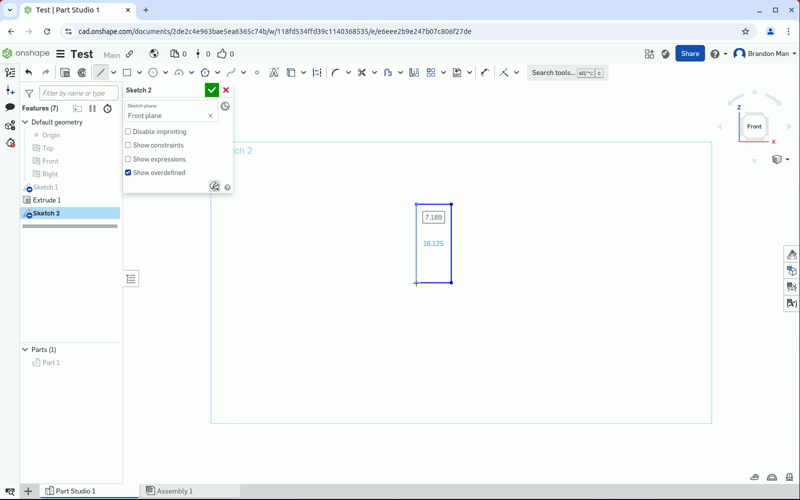
key_up(shift)
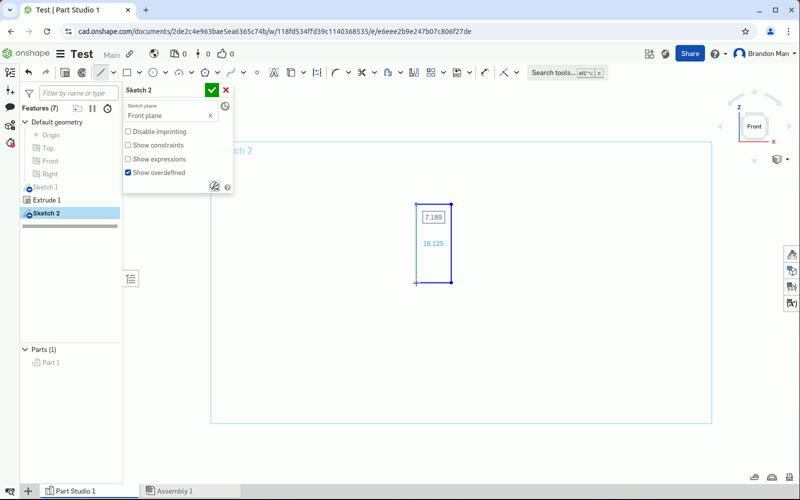
click(416, 282)
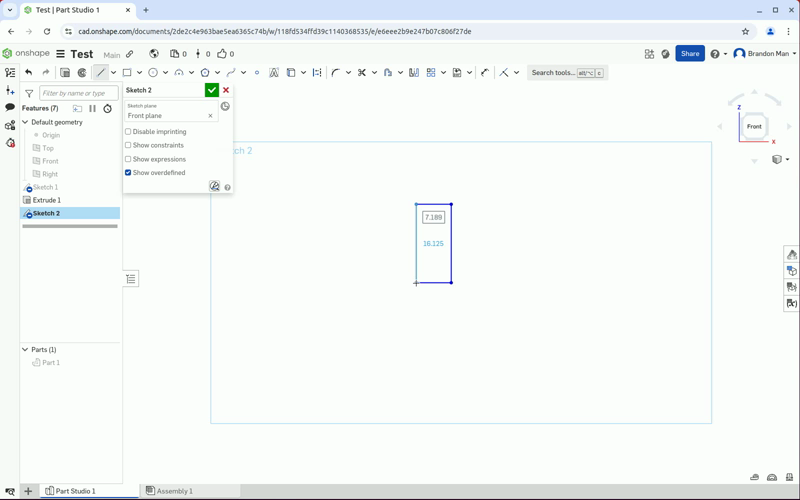
key(esc)
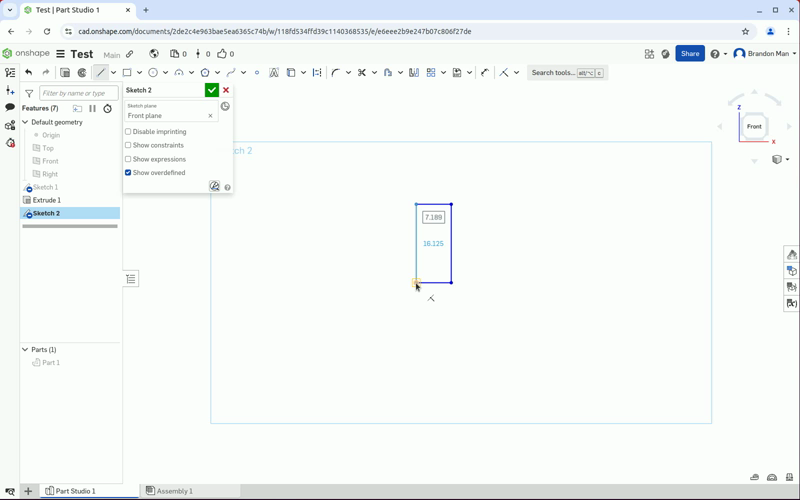
mouse_move(440, 250)
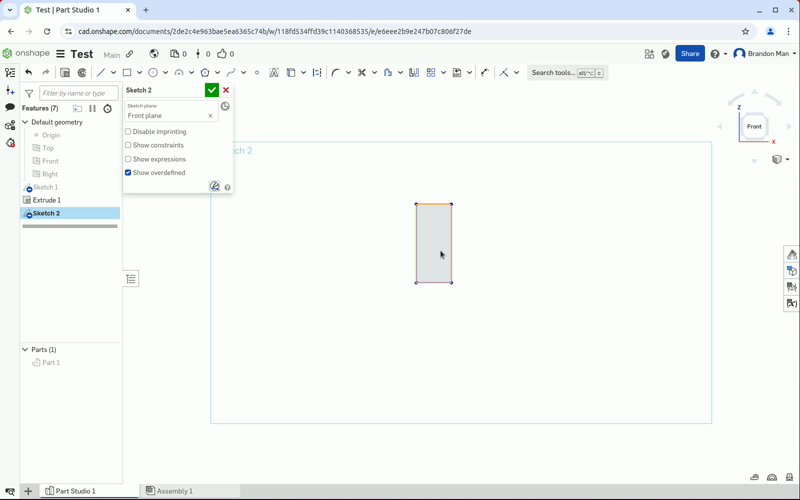
click(440, 250)
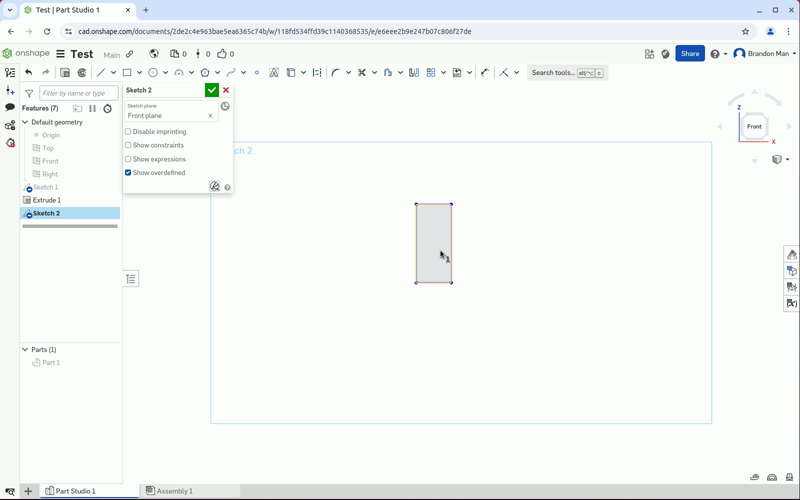
mouse_move(73, 352)
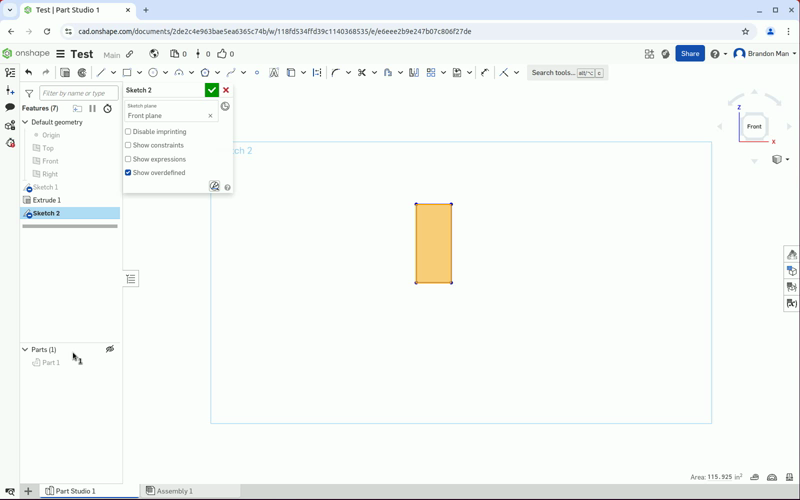
key(shift+y)
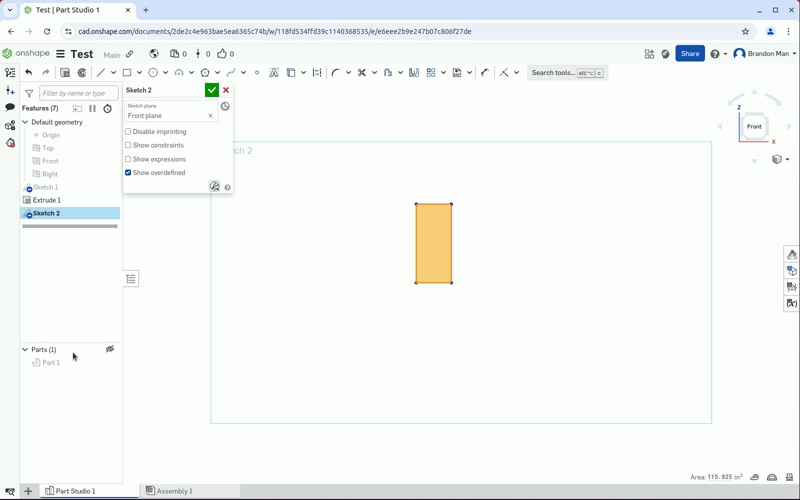
key(shift+e)
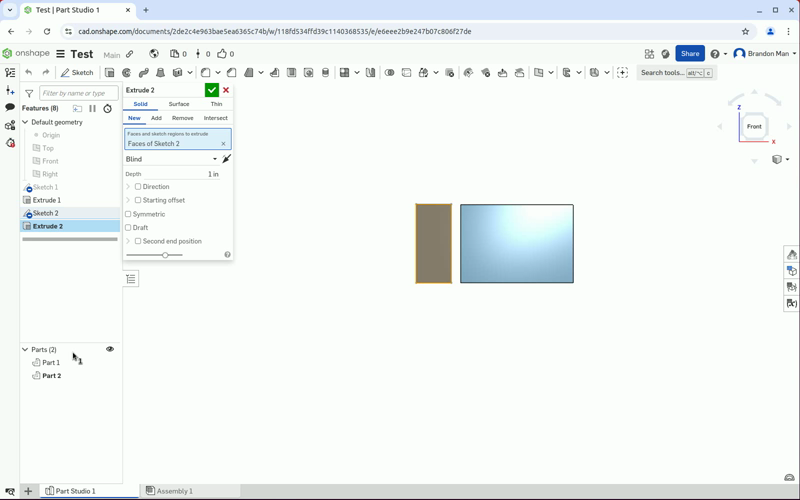
mouse_move(143, 106)
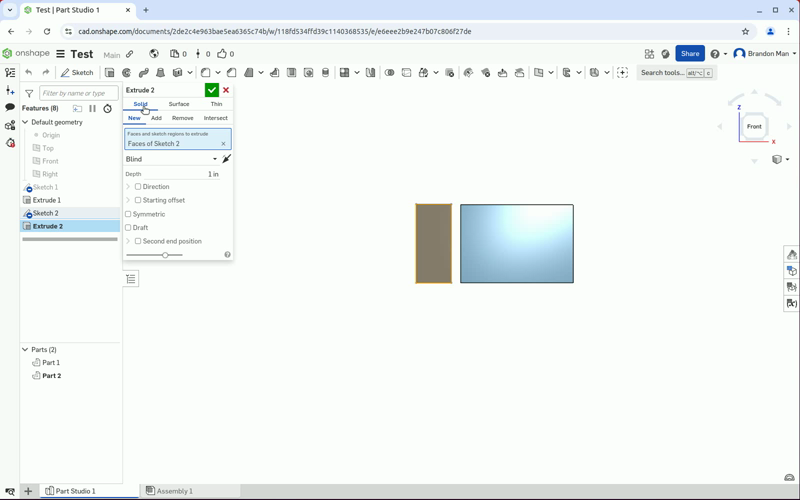
click(143, 106)
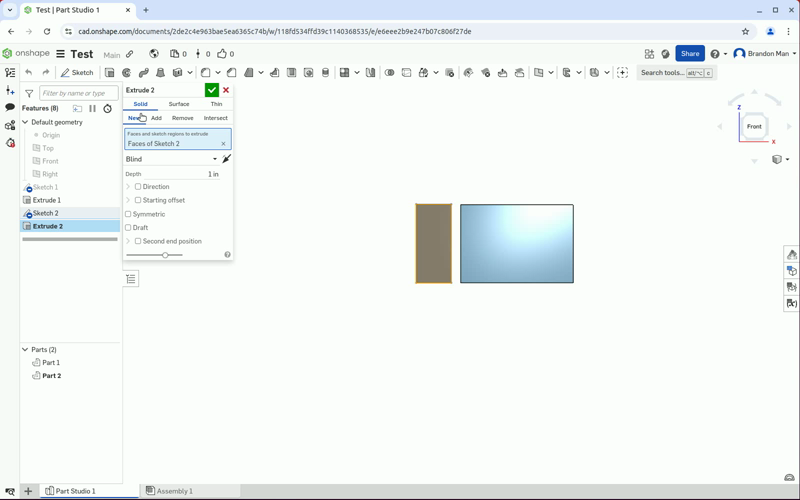
mouse_move(137, 120)
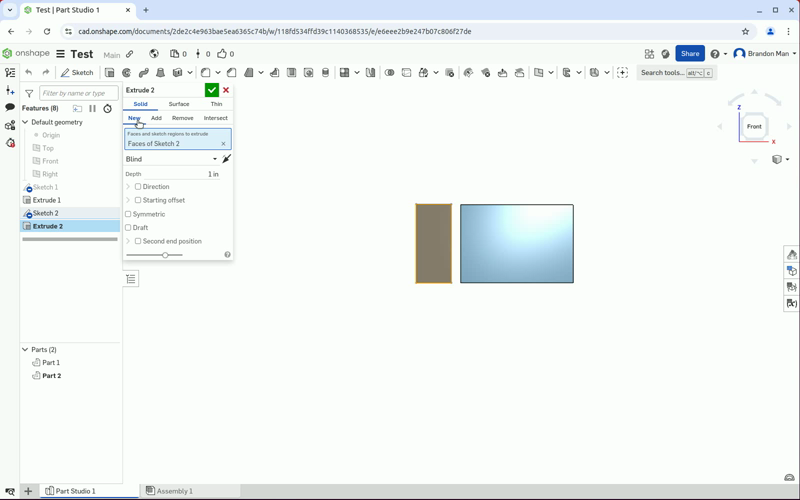
click(137, 120)
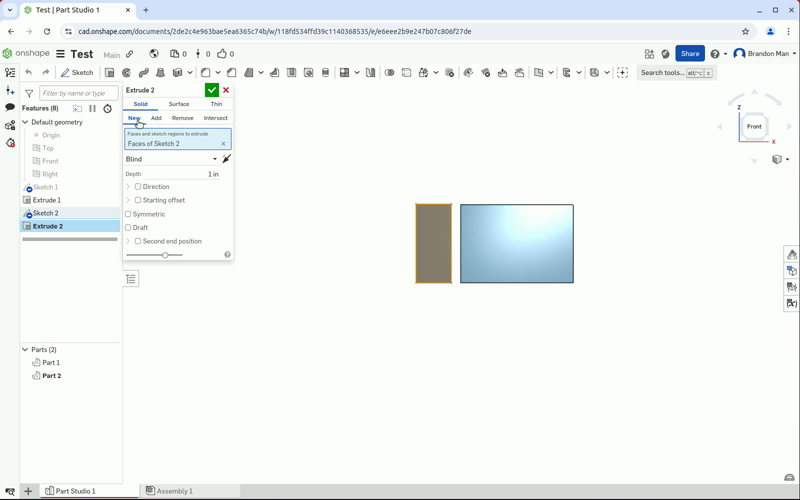
key(tab, 4)
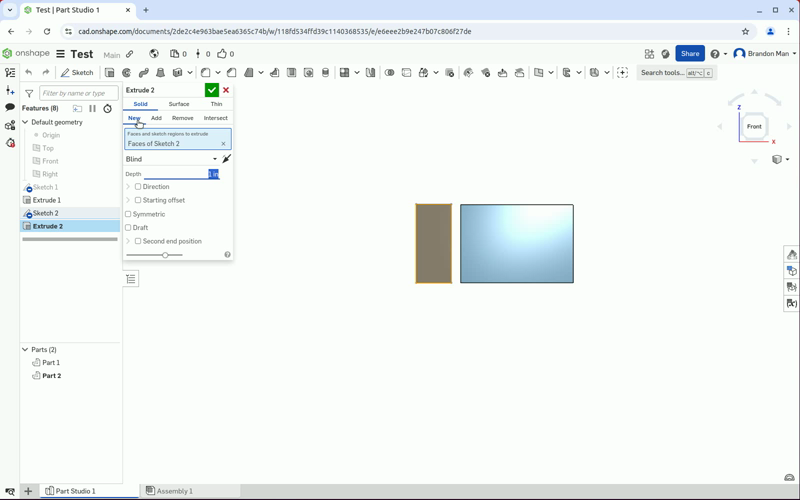
text(0.241)
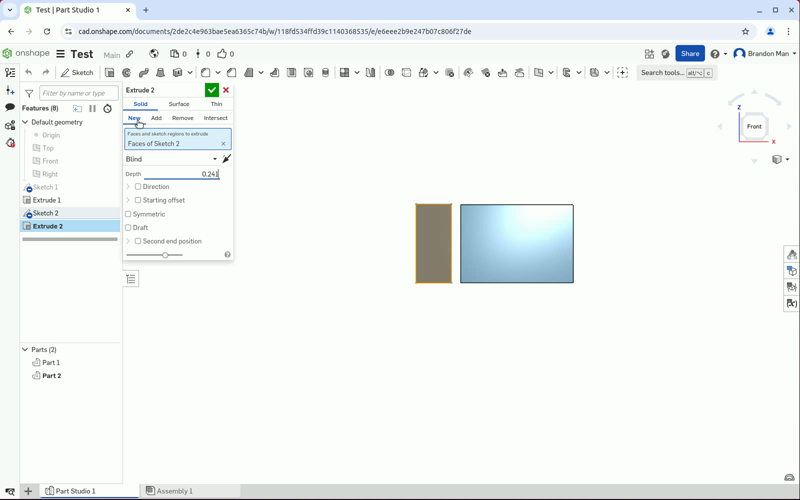
key(enter)
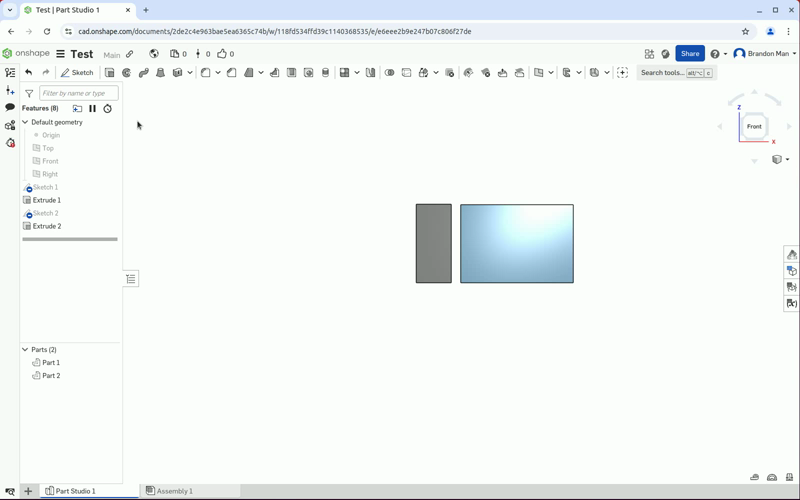
key(shift+h)
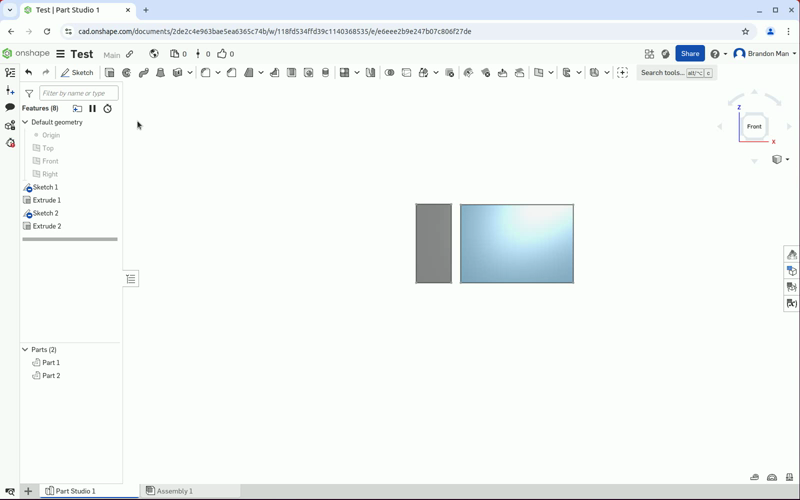
key(shift+h)
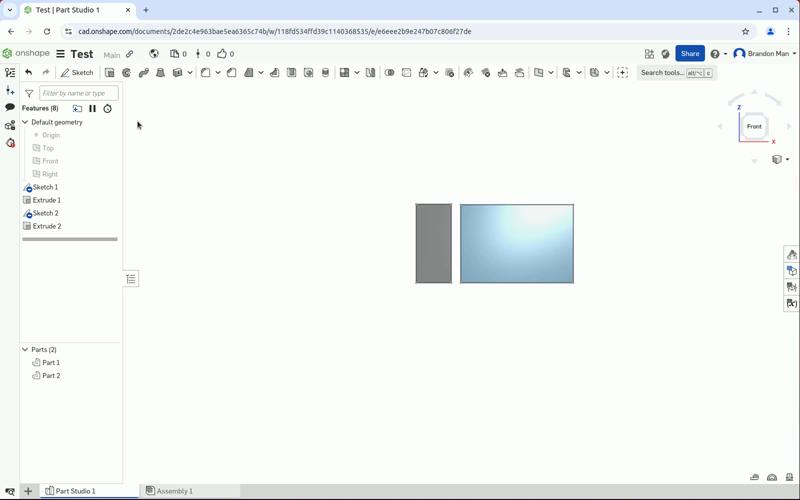
key(shift+7)
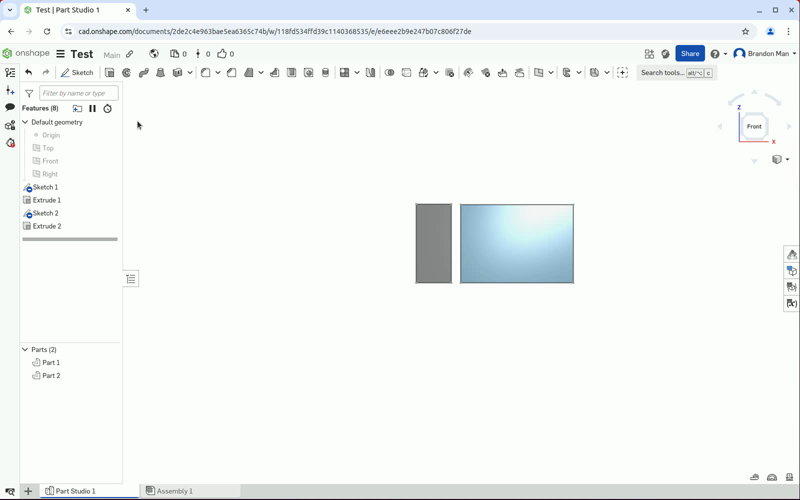
key(left, 2)
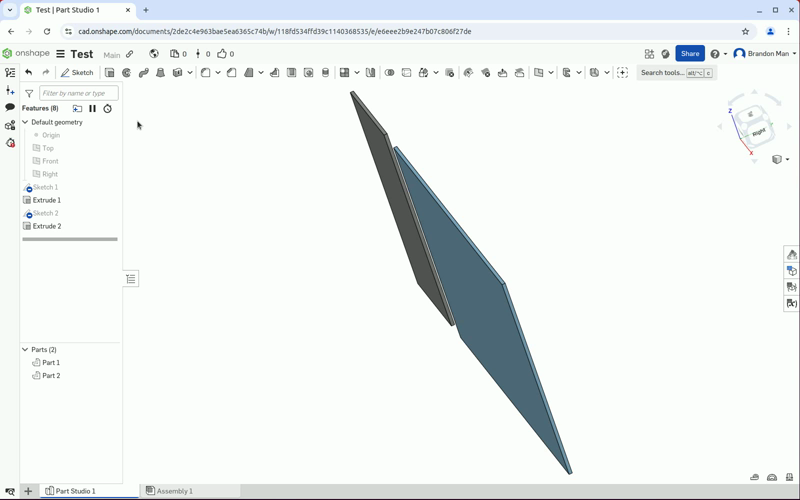
key(down, 2)
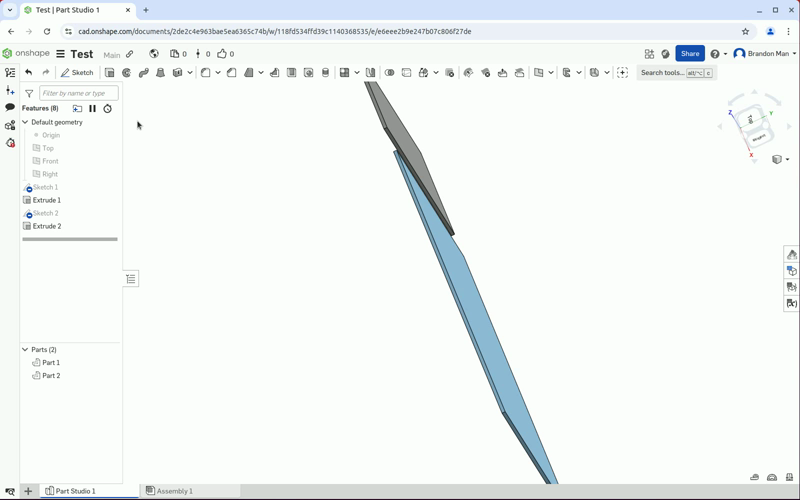
key(up, 2)
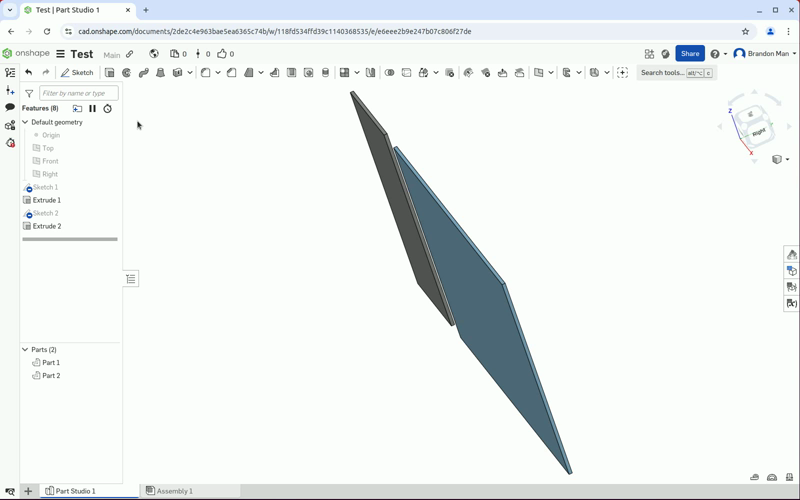
key(right, 2)
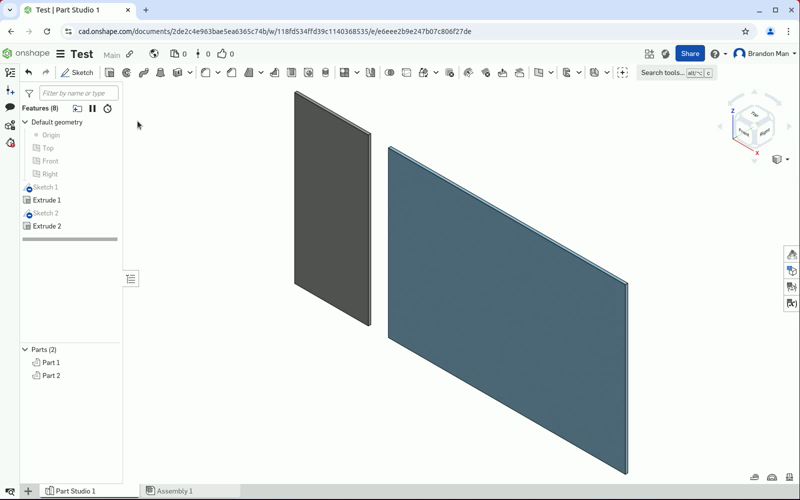
mouse_move(73, 189)
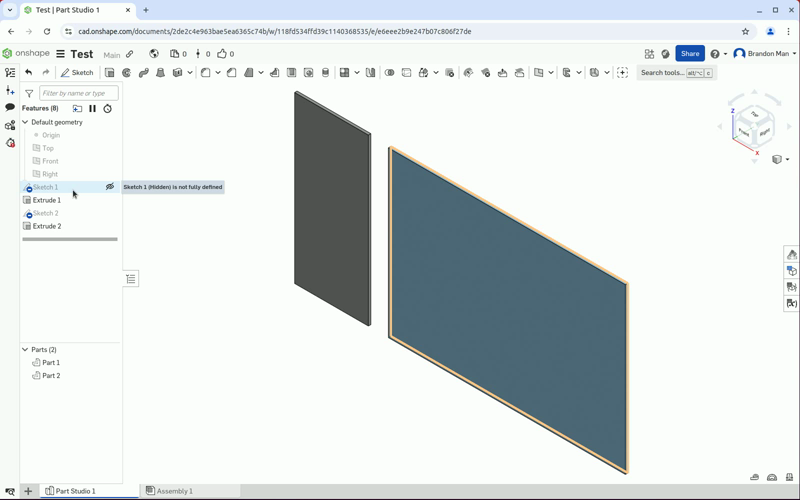
click(73, 189)